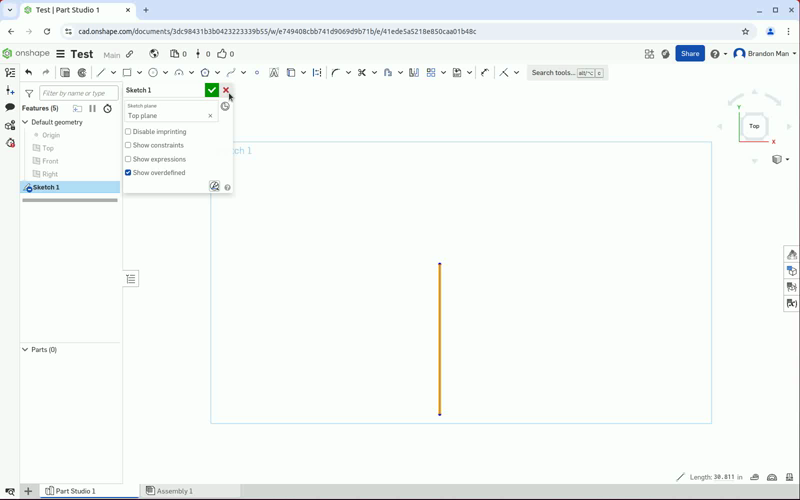
key(shift+h)
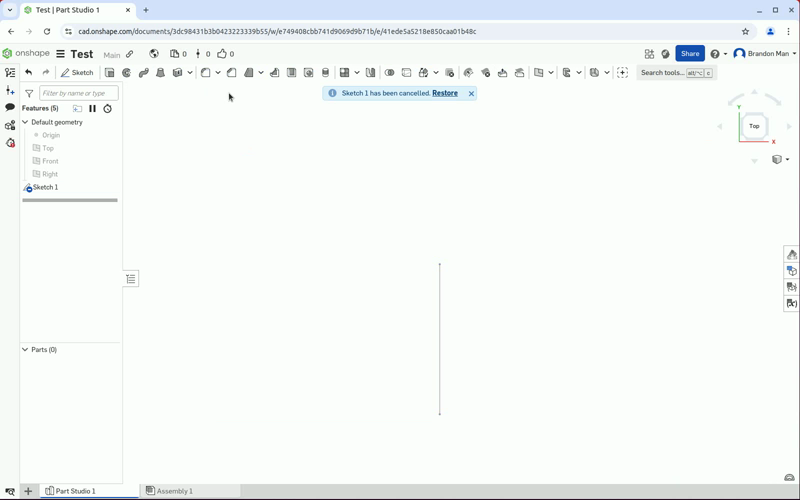
key(shift+s)
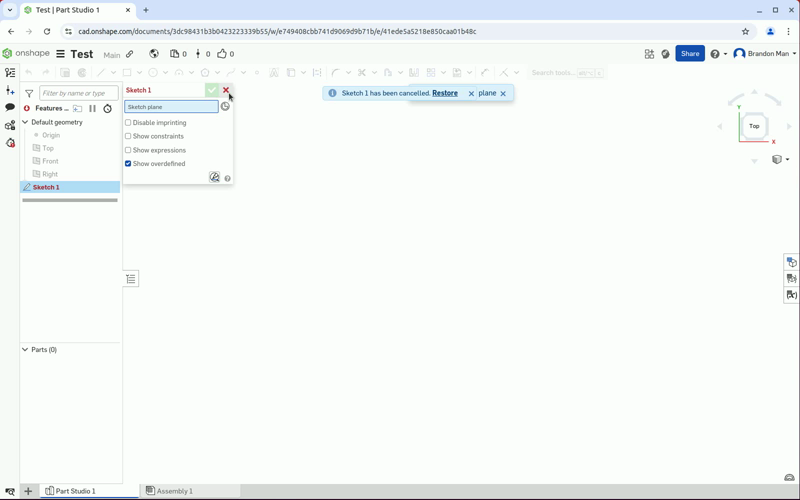
mouse_move(73, 150)
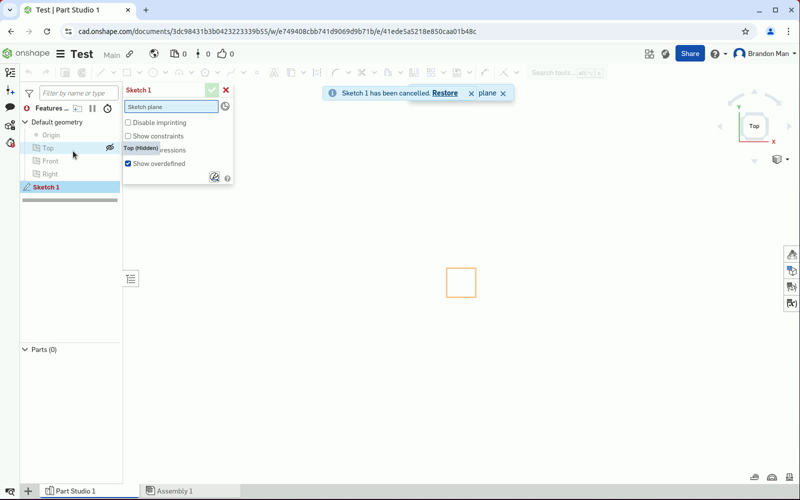
click(73, 150)
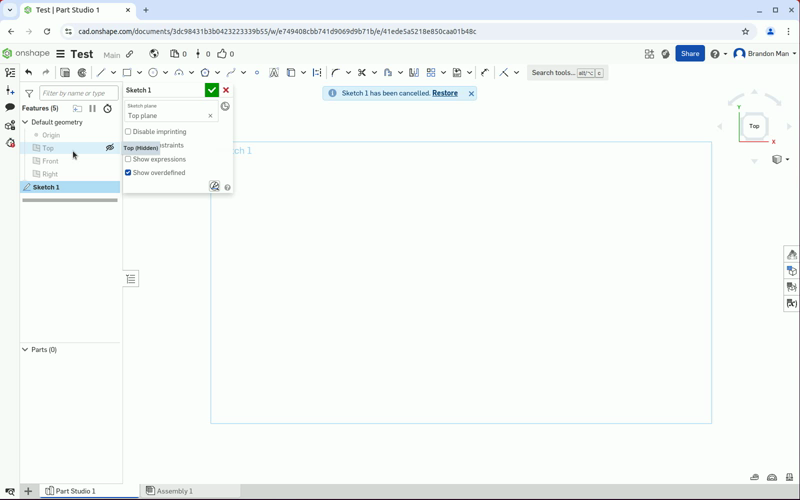
mouse_move(73, 352)
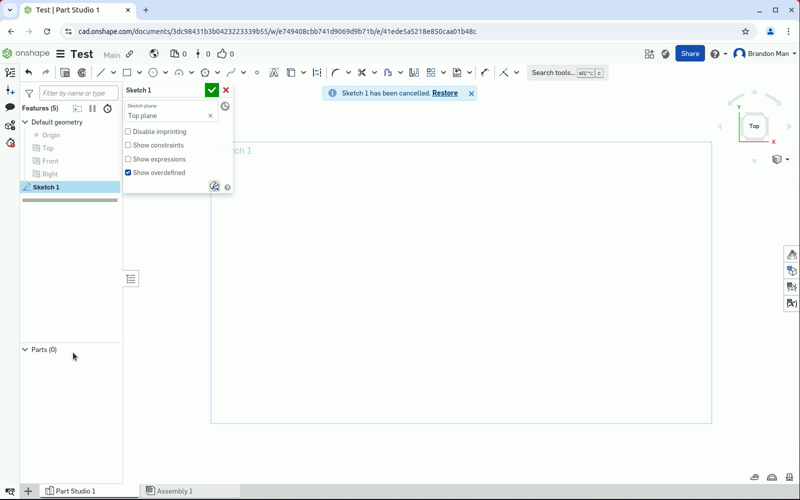
key(y)
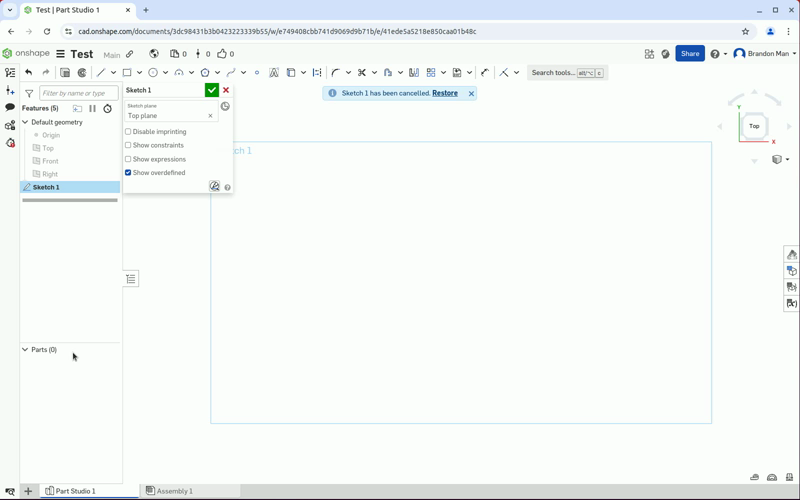
key(l)
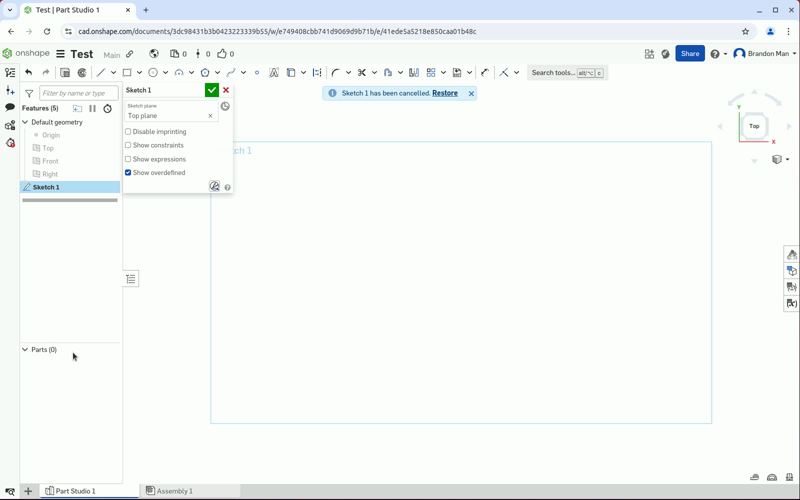
key_down(shift)
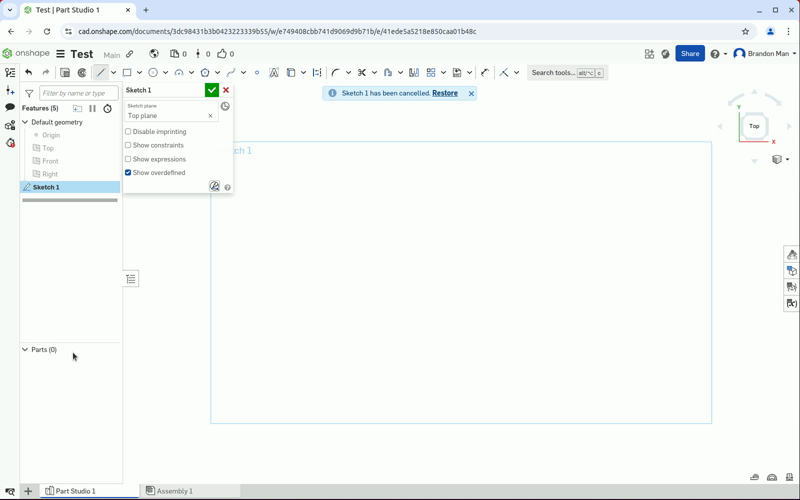
mouse_move(348, 330)
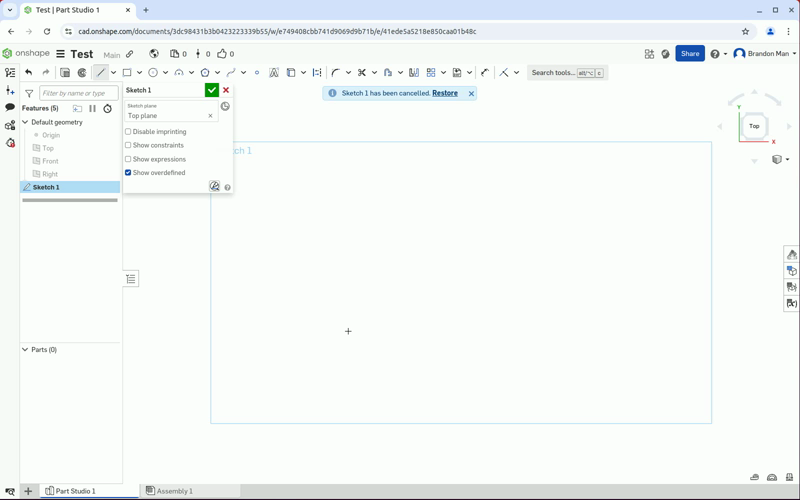
click(348, 330)
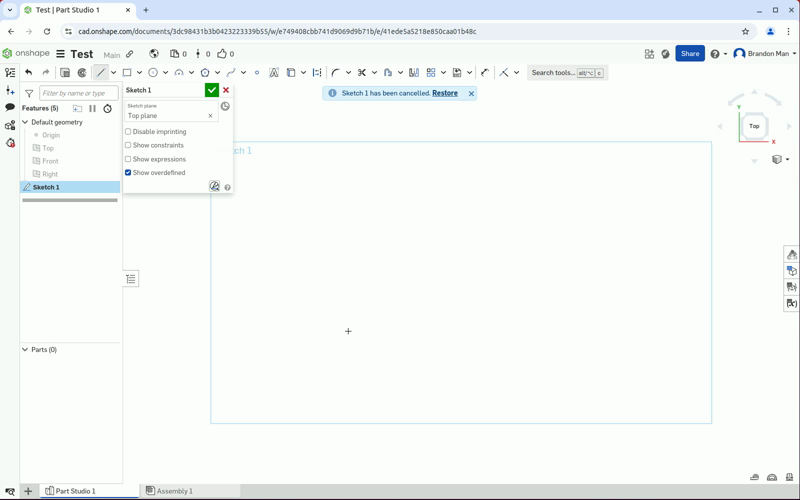
key_up(shift)
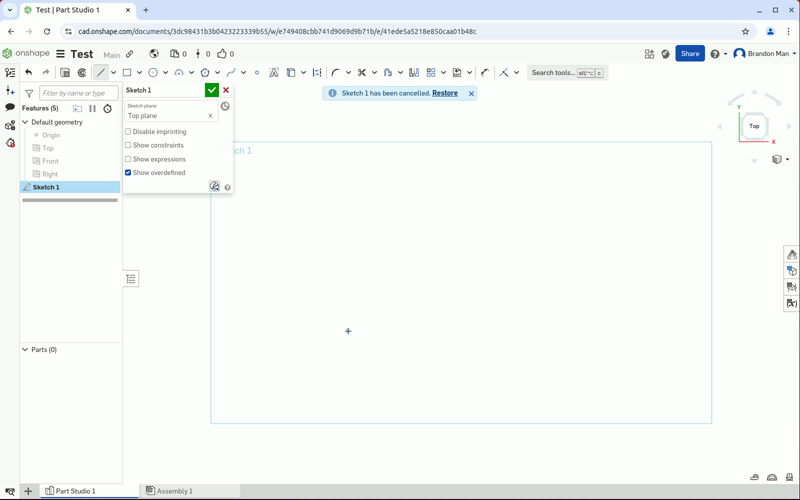
key_down(shift)
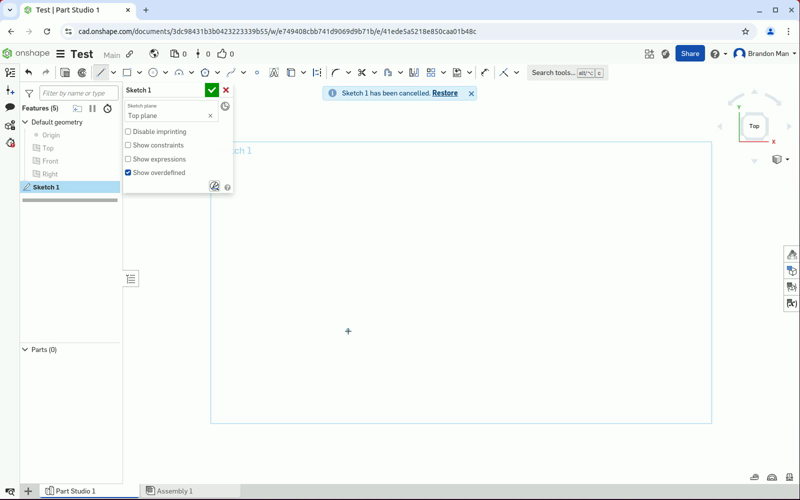
mouse_move(523, 330)
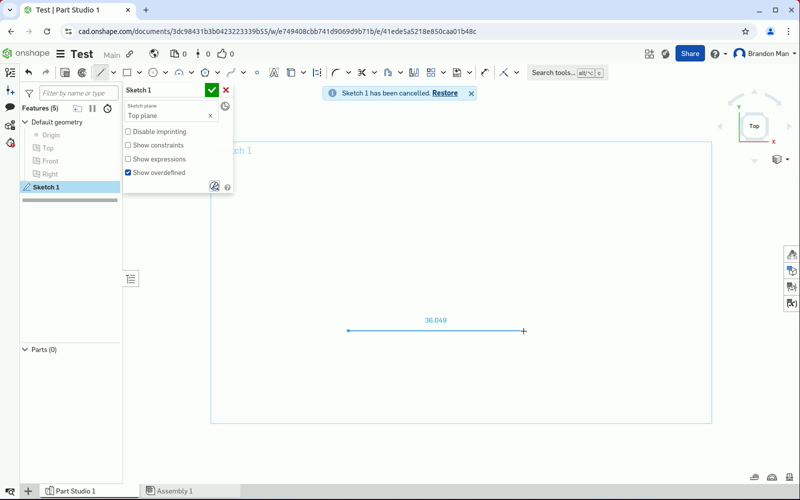
click(523, 330)
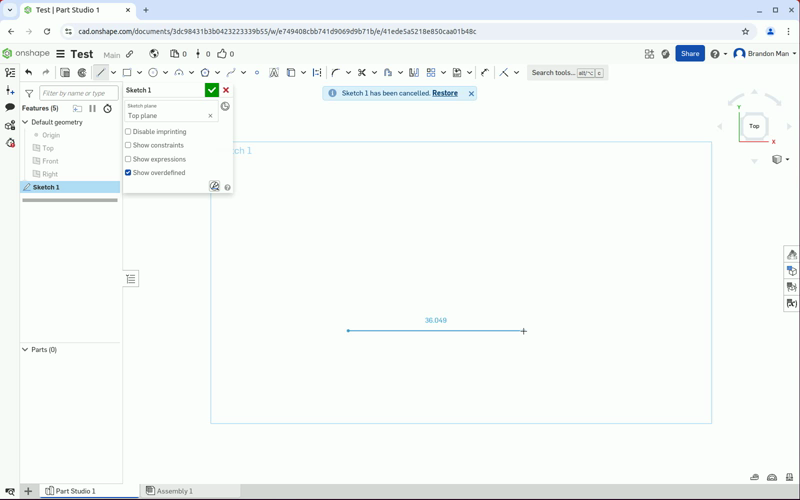
key_up(shift)
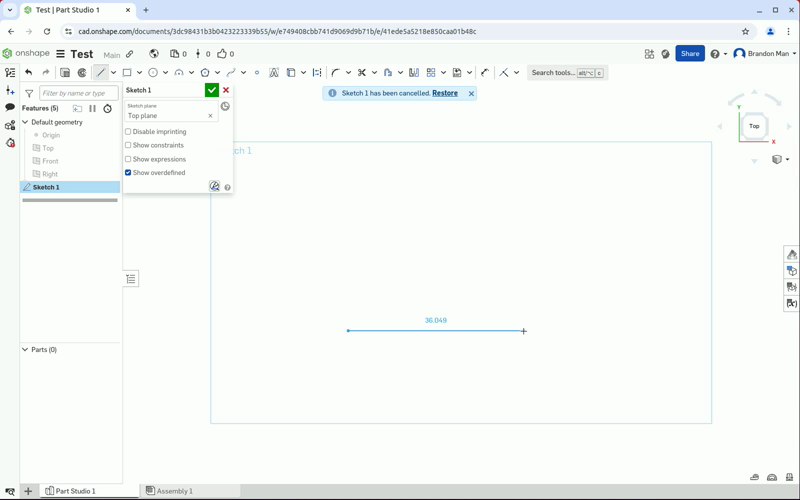
key_down(shift)
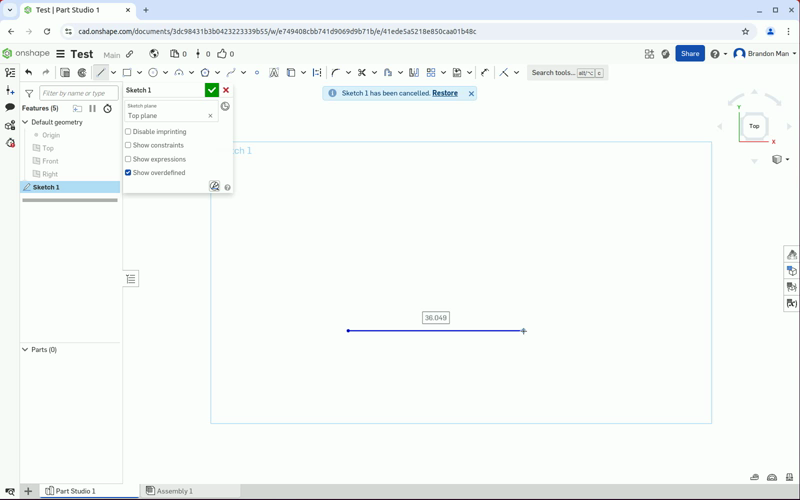
mouse_move(523, 211)
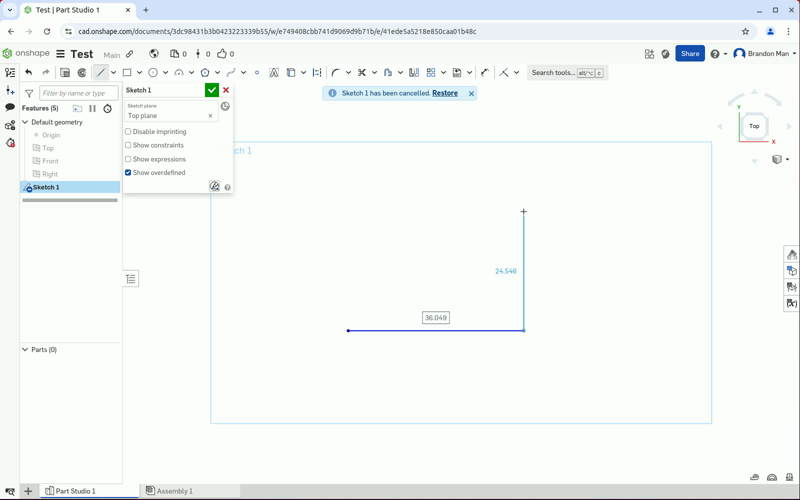
click(523, 211)
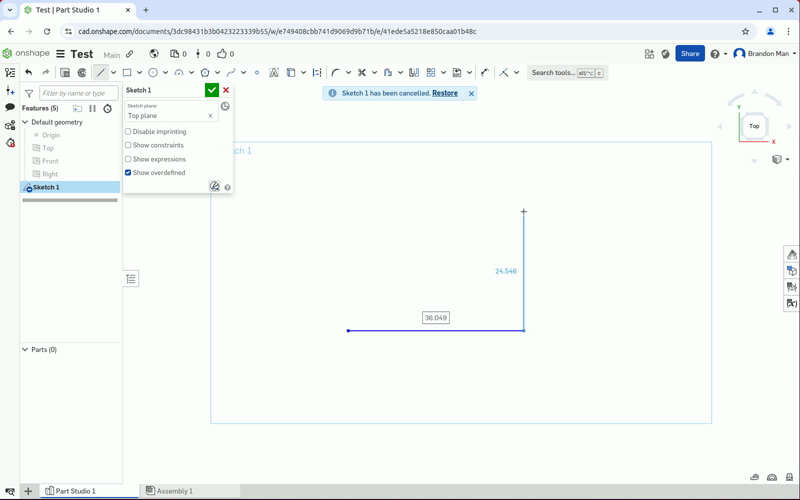
key_up(shift)
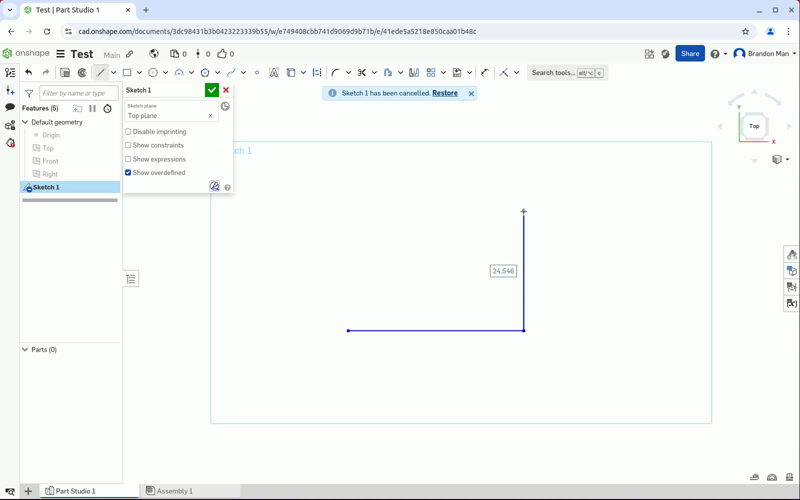
key_down(shift)
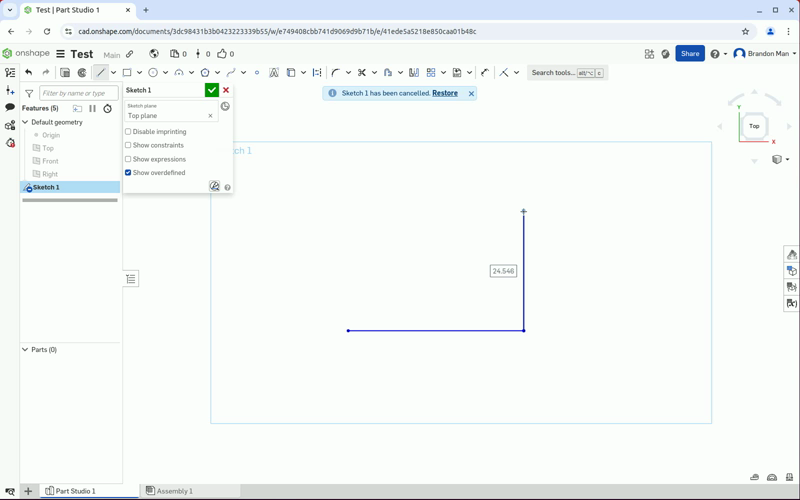
mouse_move(348, 211)
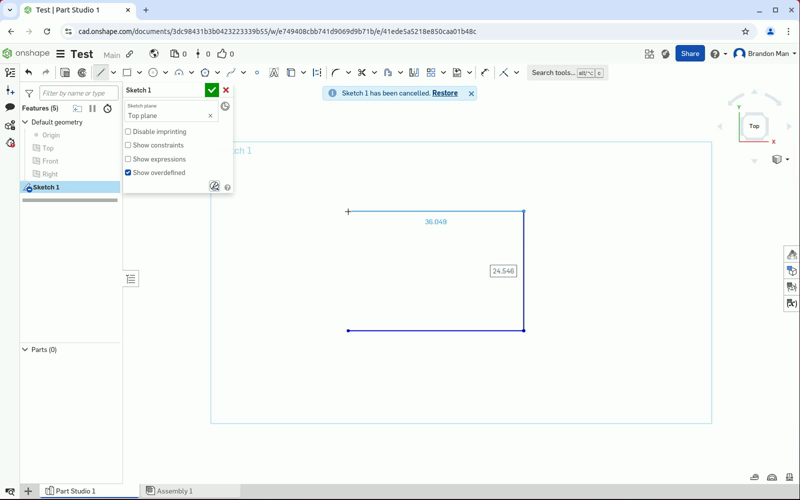
click(348, 211)
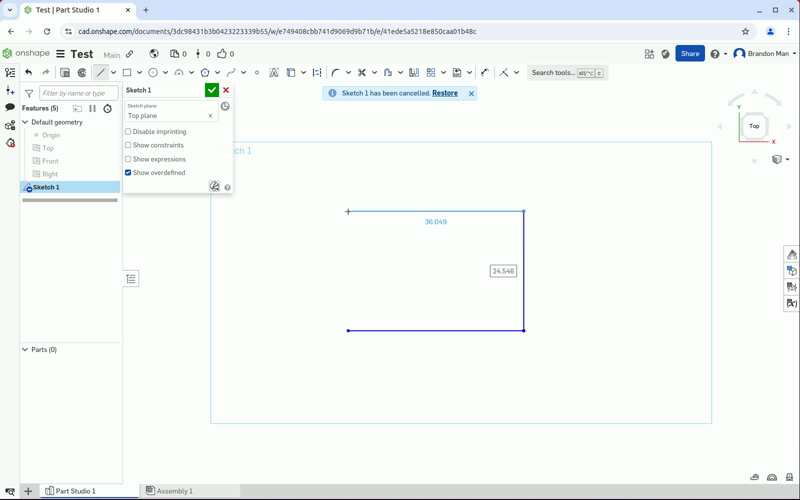
key_up(shift)
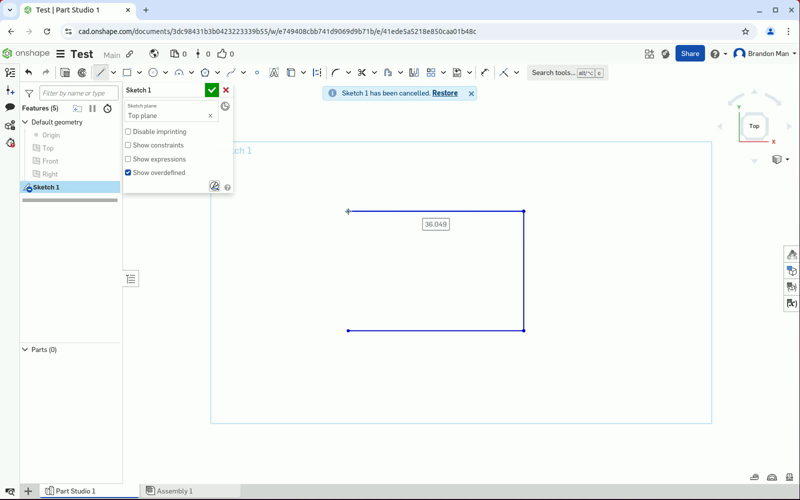
key_down(shift)
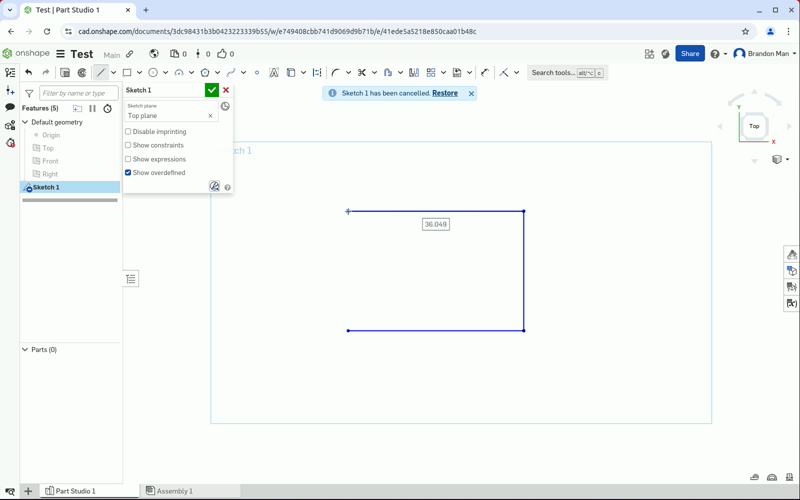
mouse_move(348, 330)
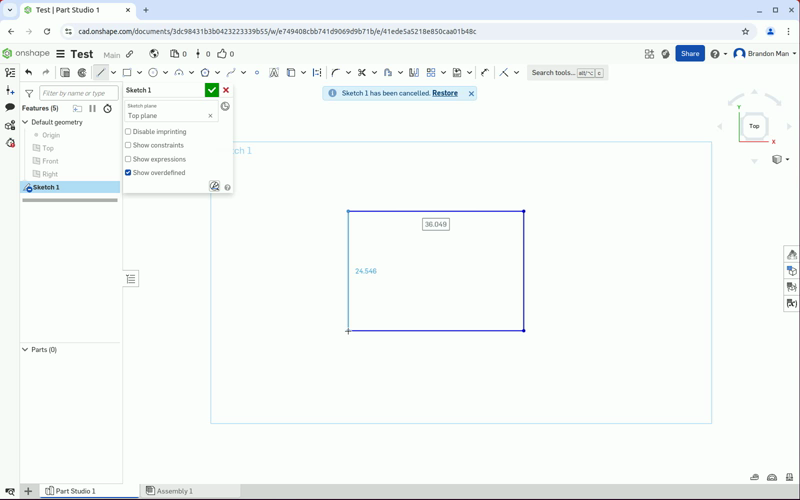
key_up(shift)
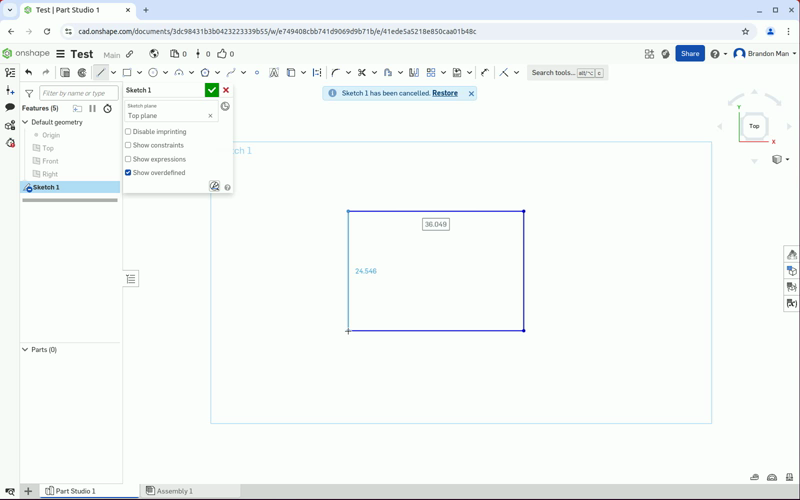
click(348, 330)
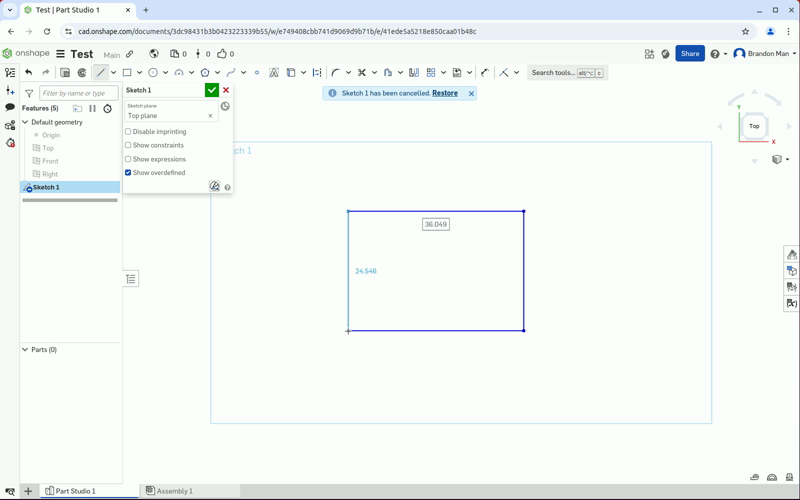
key(esc)
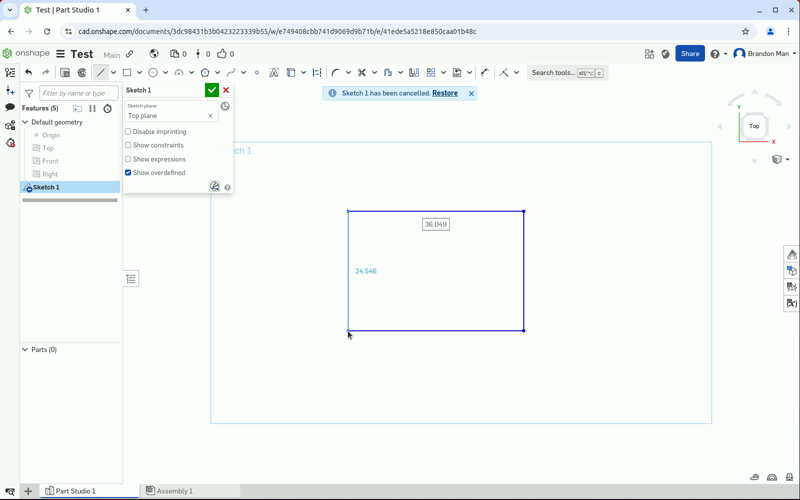
mouse_move(477, 304)
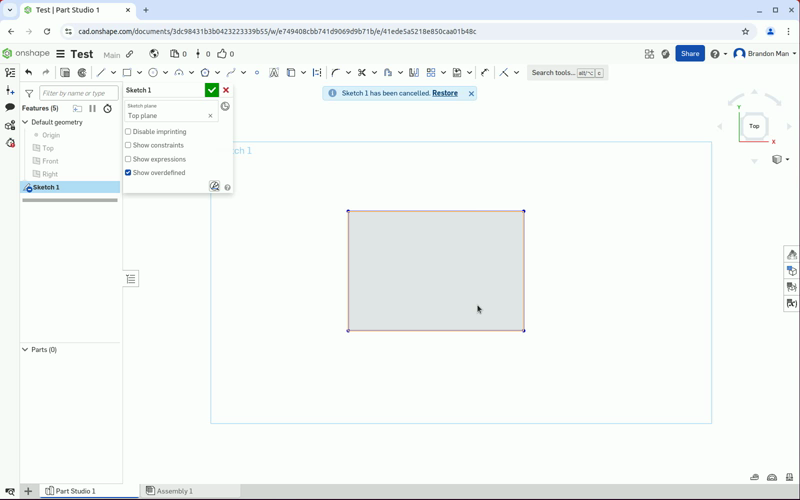
click(477, 304)
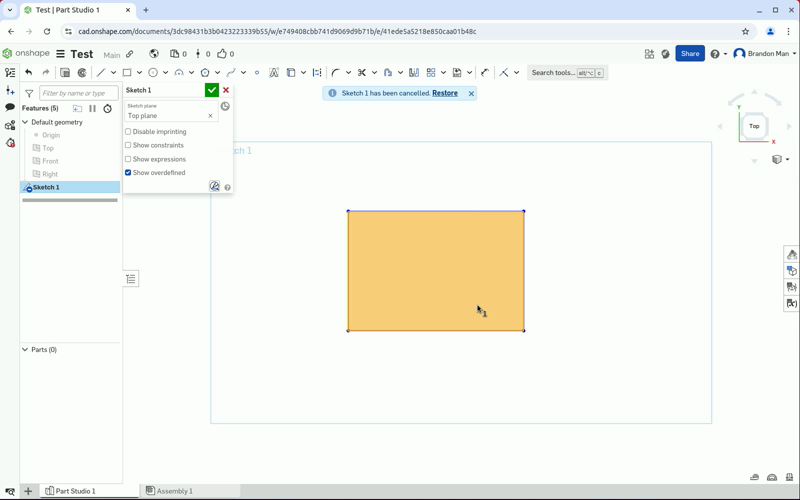
mouse_move(73, 352)
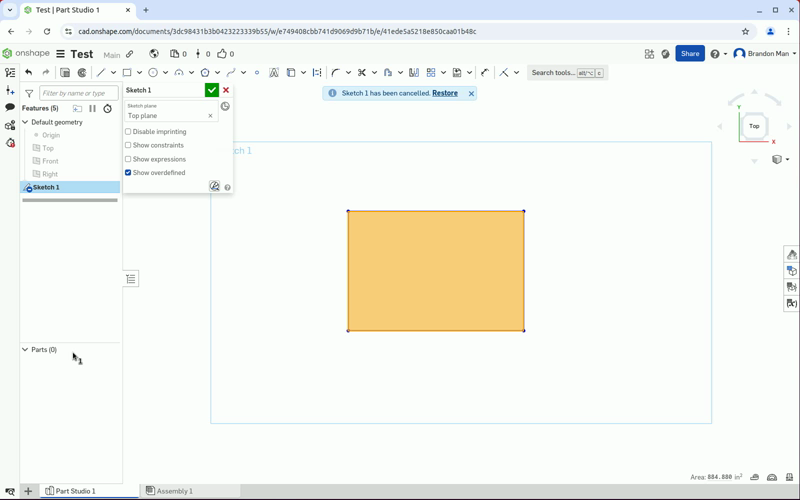
key(shift+y)
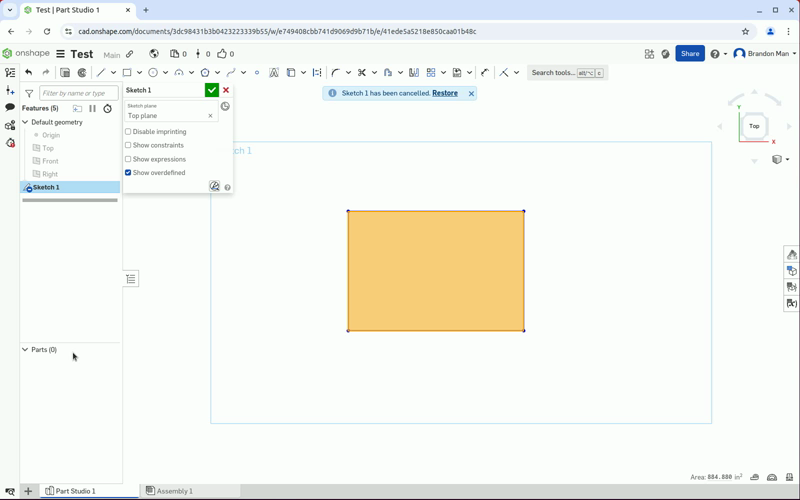
key(shift+e)
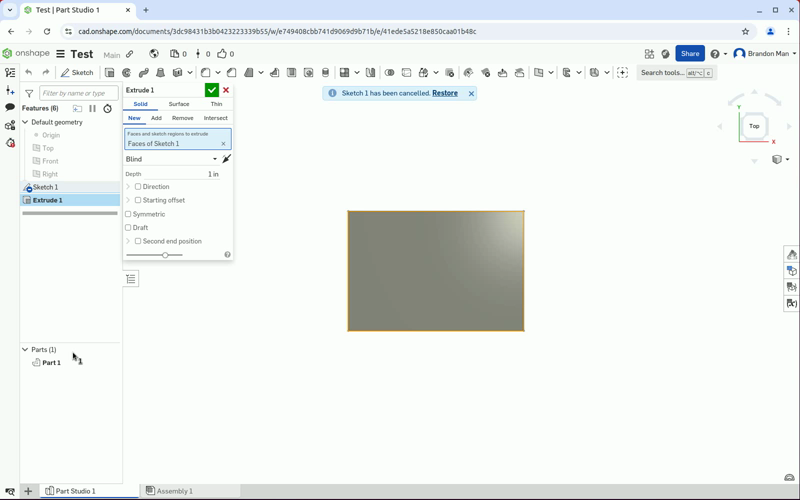
mouse_move(143, 106)
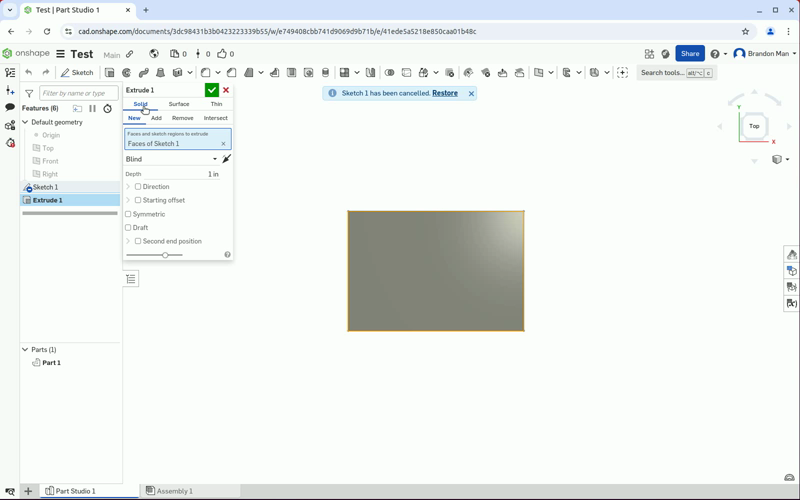
click(143, 106)
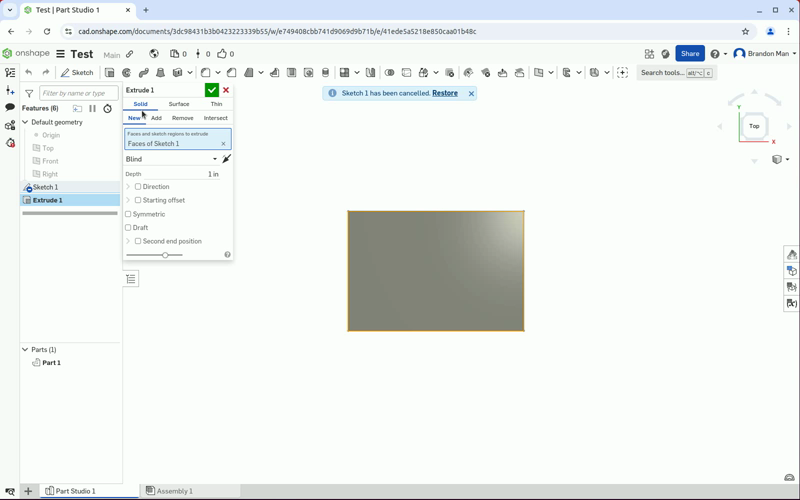
mouse_move(137, 120)
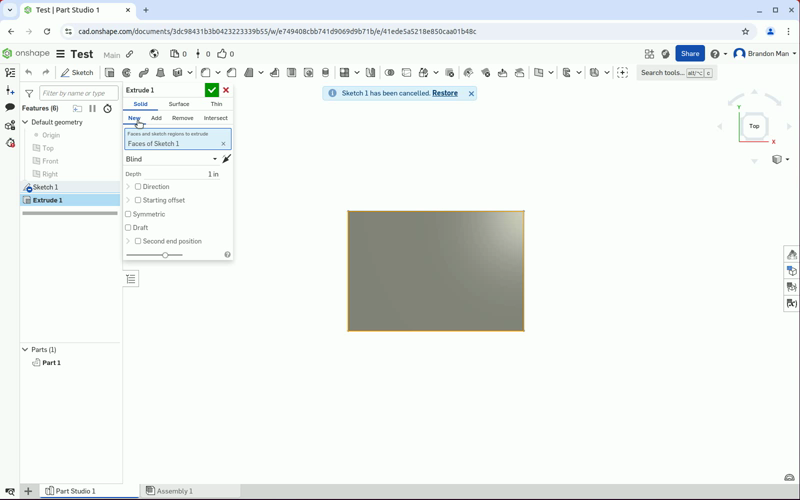
click(137, 120)
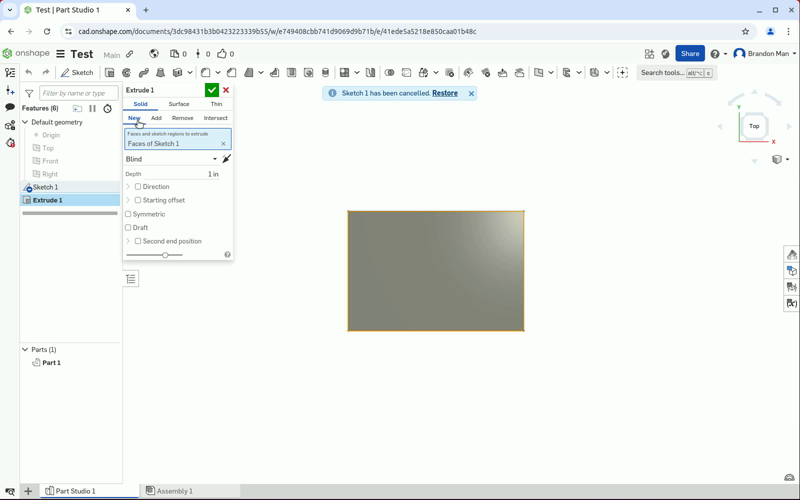
key(tab, 4)
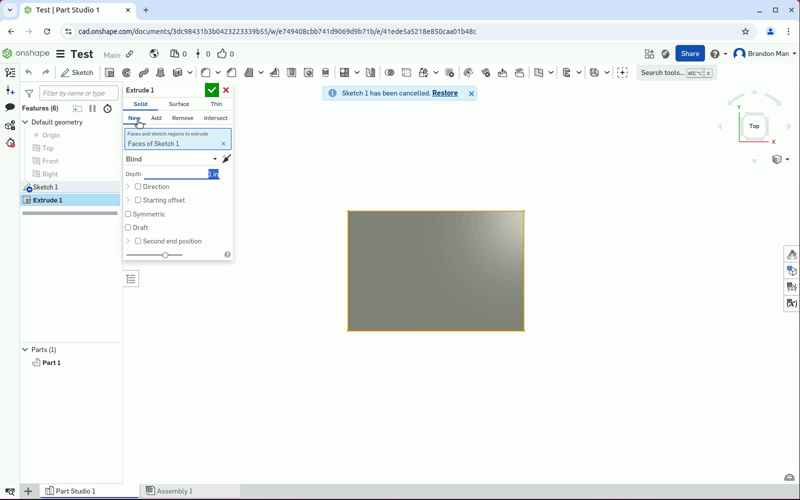
text(11.554)
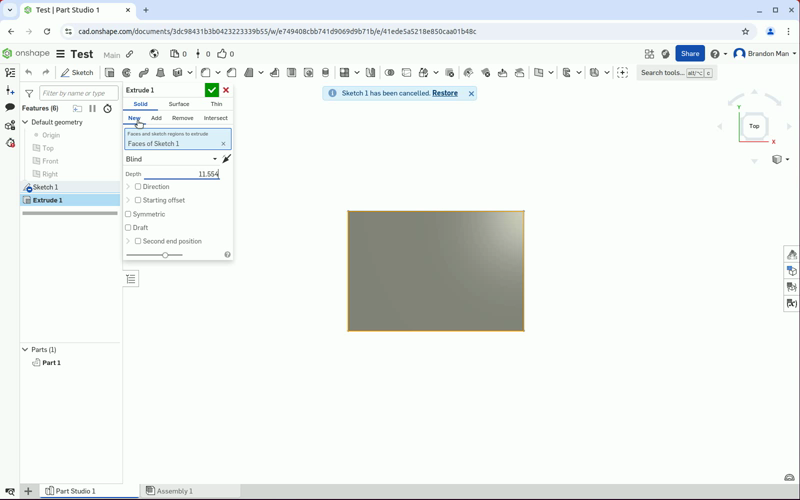
key(enter)
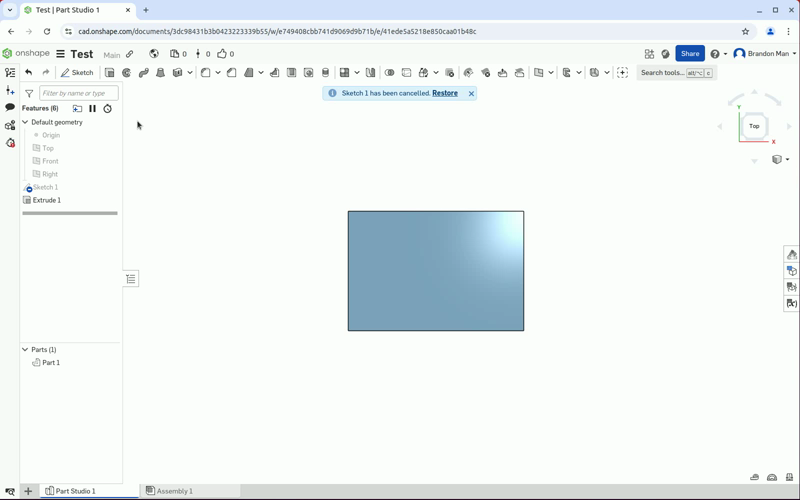
key(shift+h)
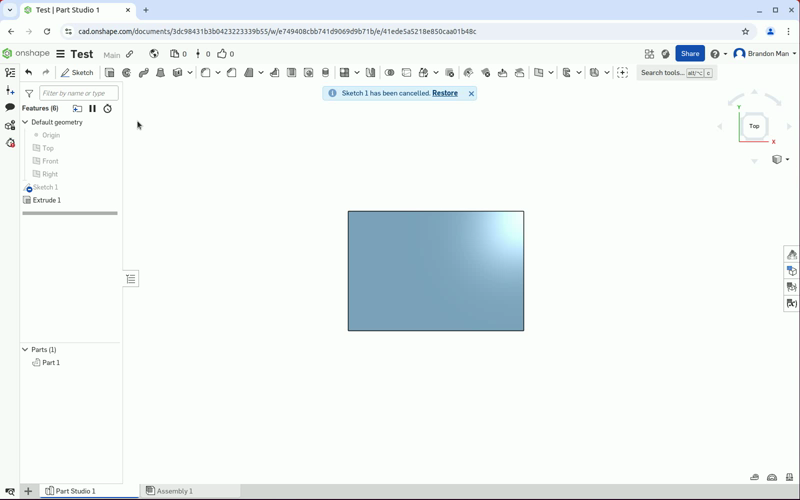
key(shift+h)
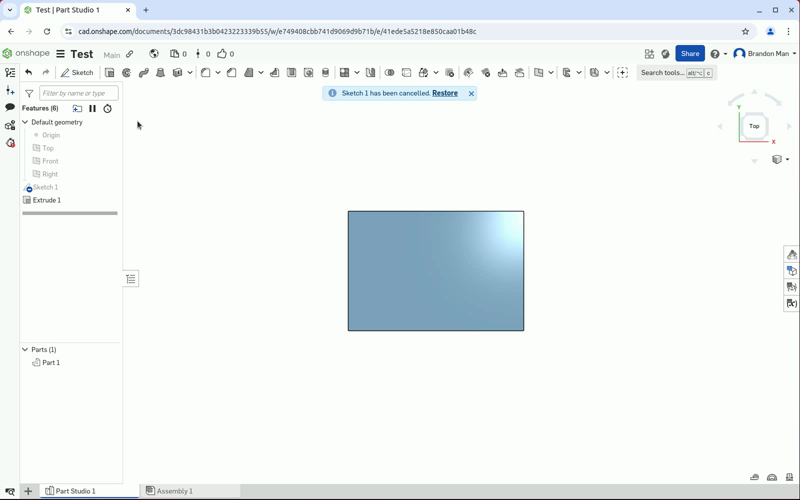
mouse_move(73, 189)
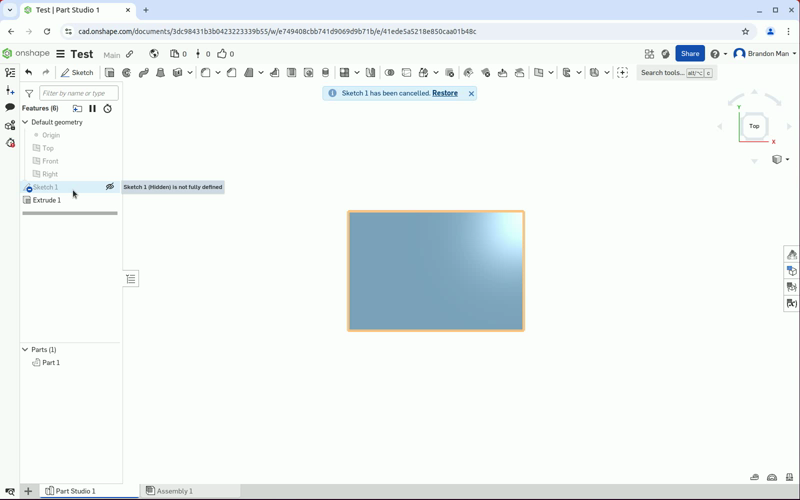
click(73, 189)
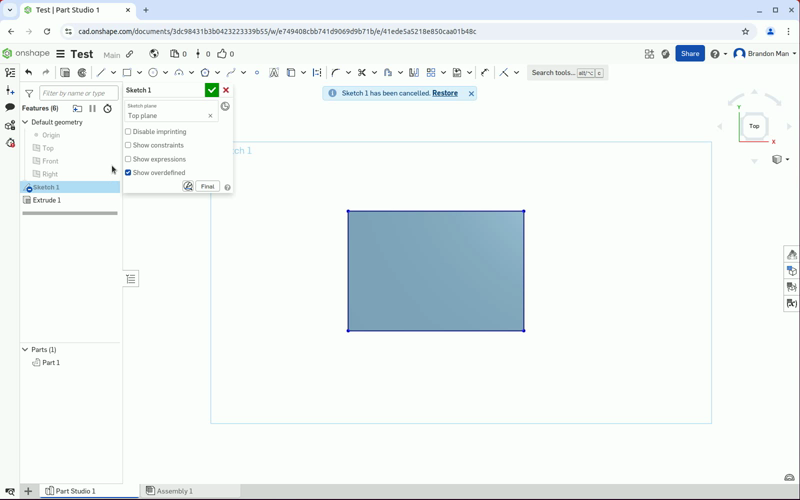
mouse_move(229, 92)
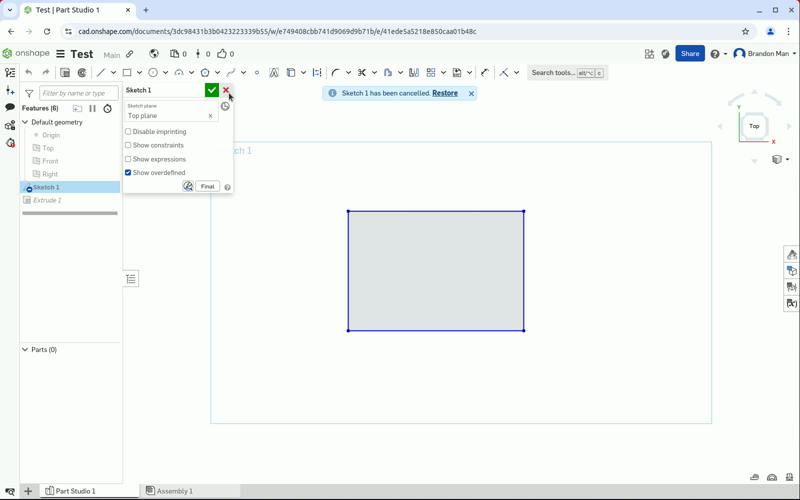
click(229, 92)
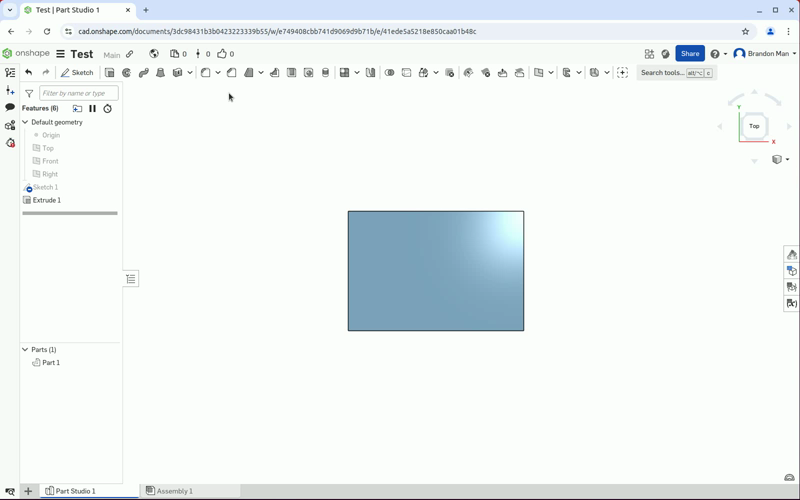
mouse_move(541, 75)
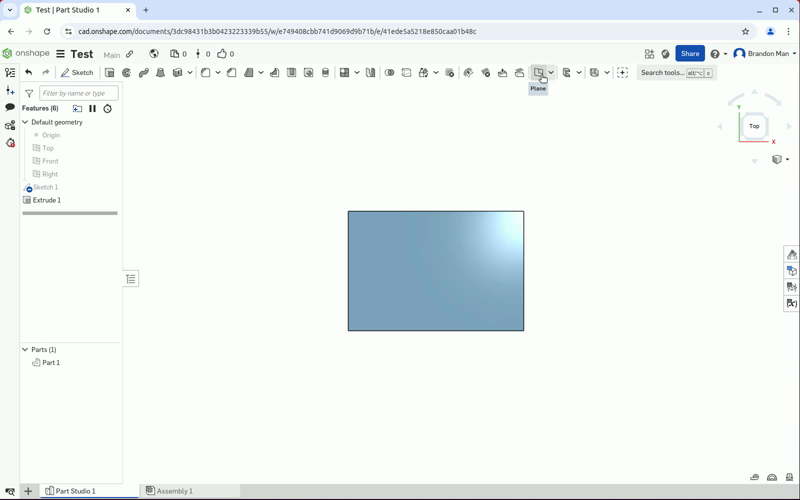
click(541, 75)
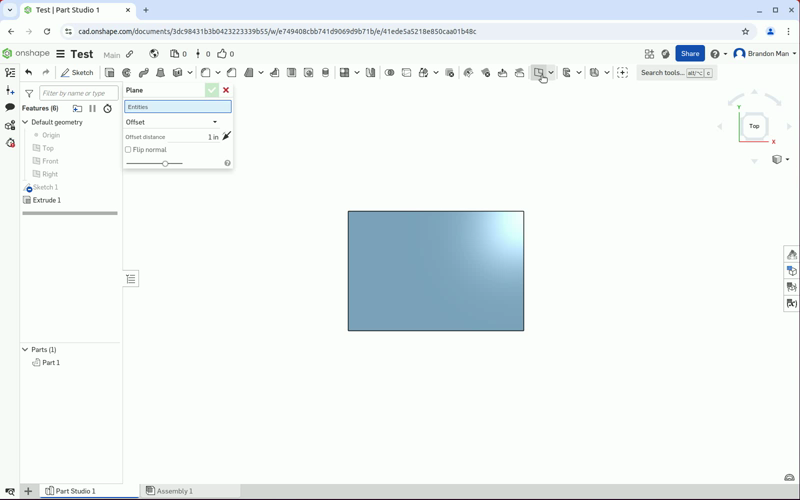
mouse_move(73, 150)
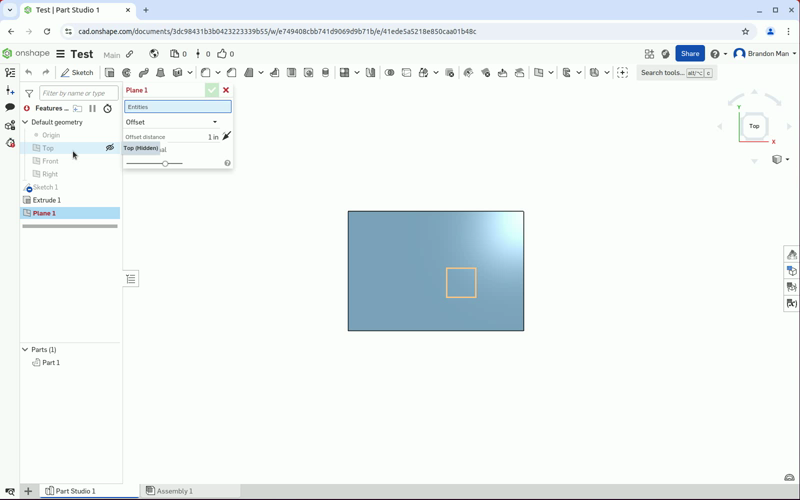
click(73, 150)
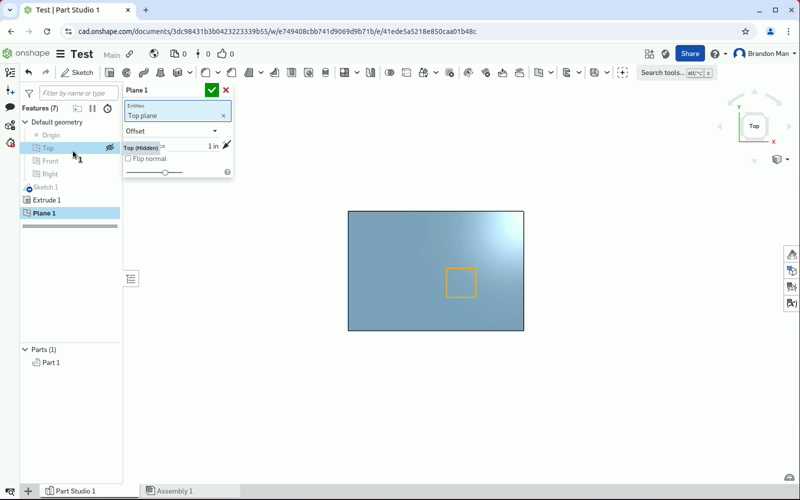
key(tab, 2)
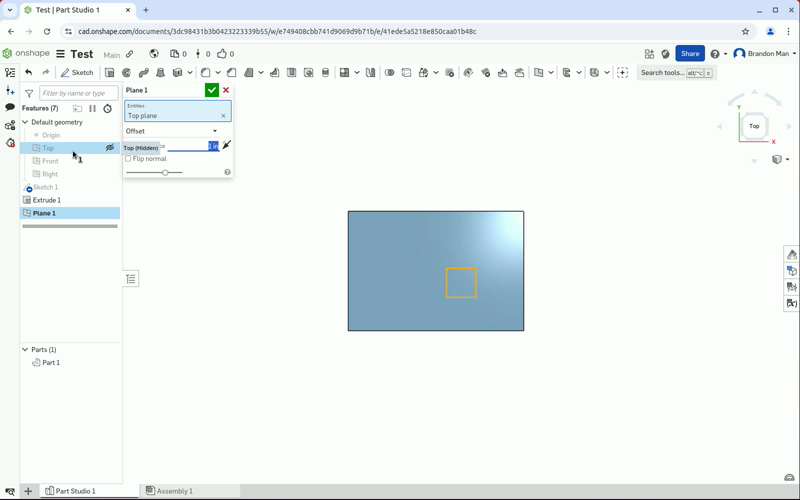
text(11.554)
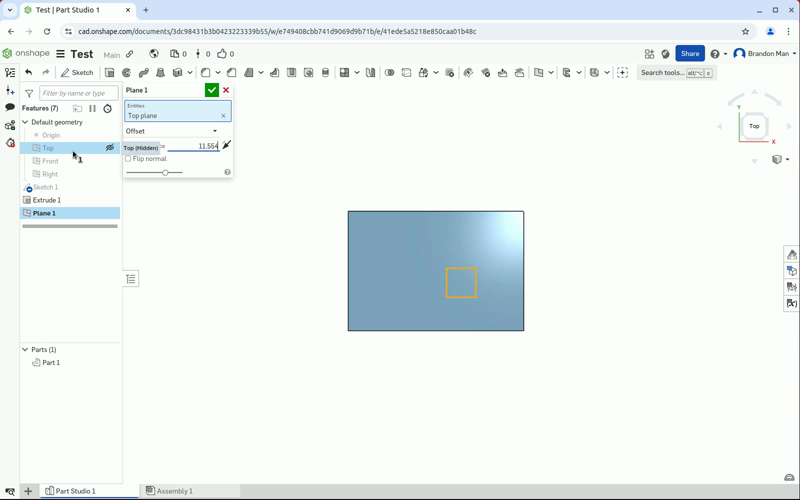
key(enter, 2)
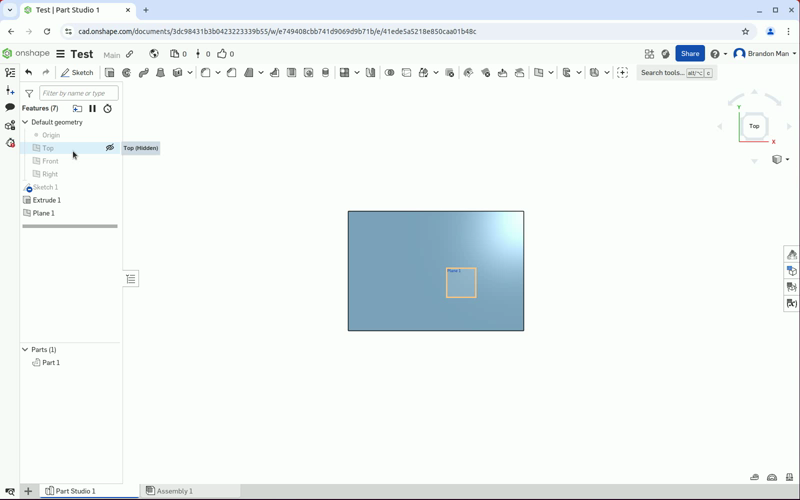
key(shift+s)
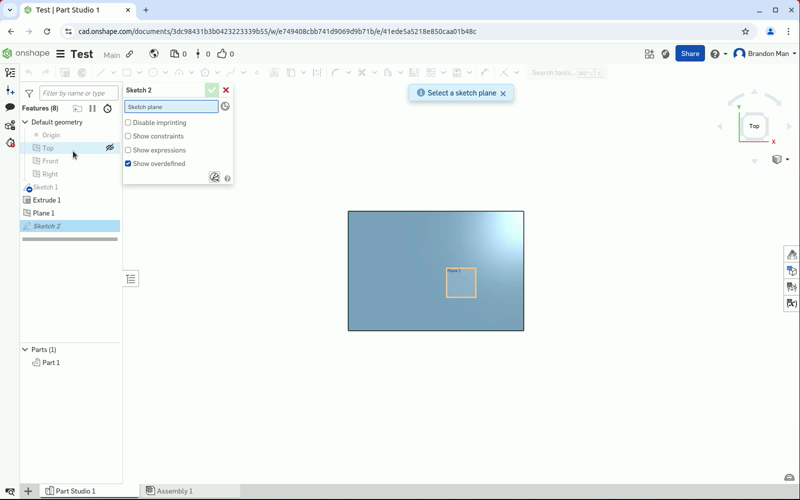
mouse_move(73, 215)
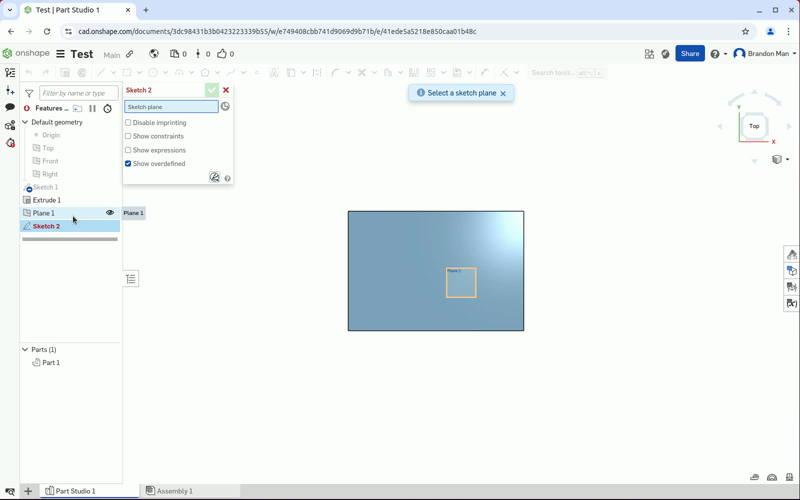
click(73, 215)
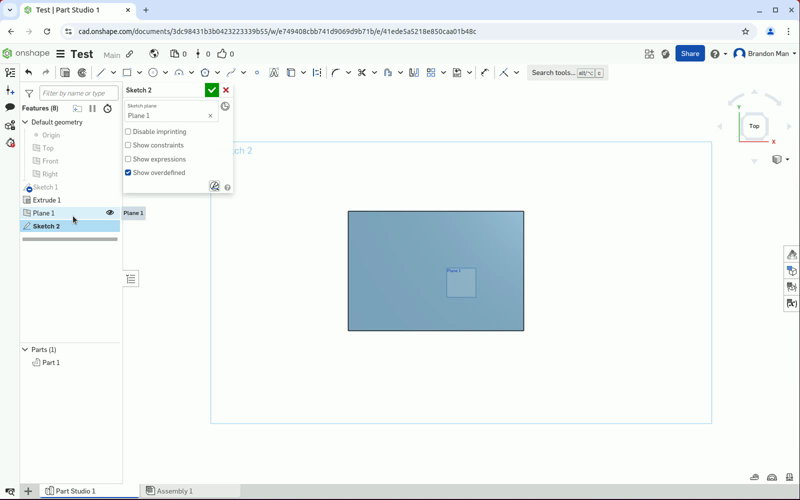
mouse_move(73, 352)
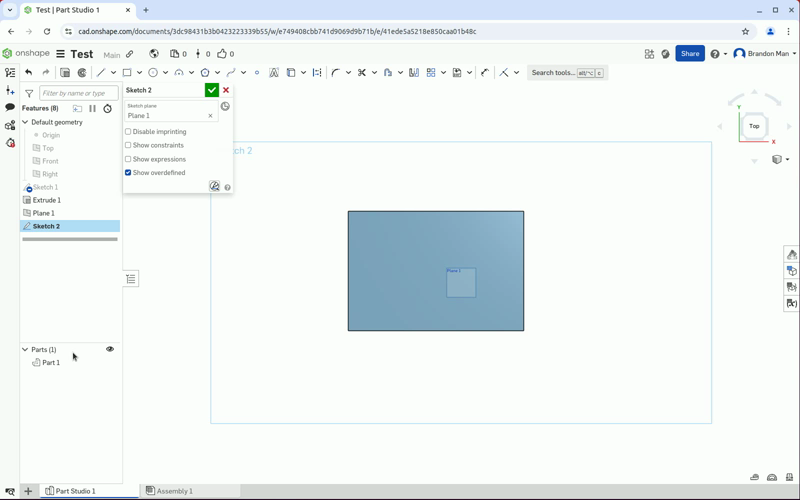
key(y)
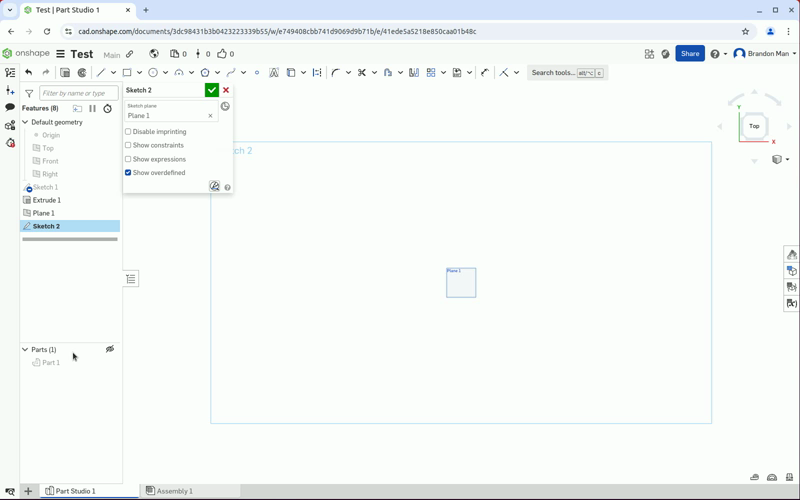
key(c)
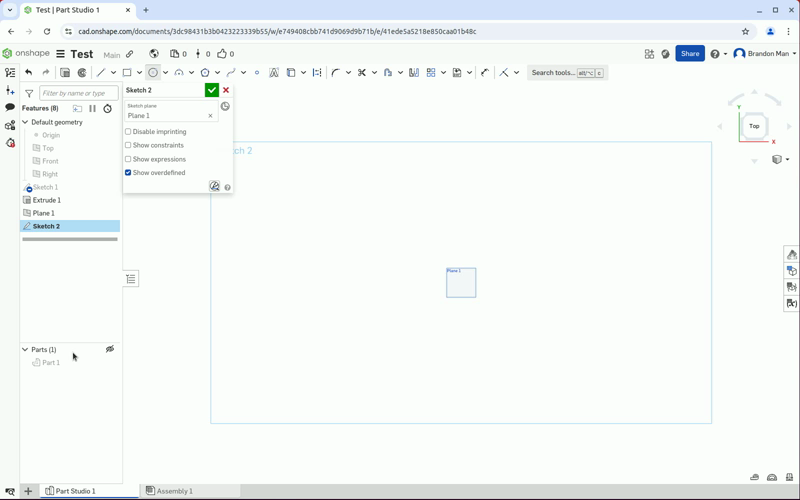
key_down(shift)
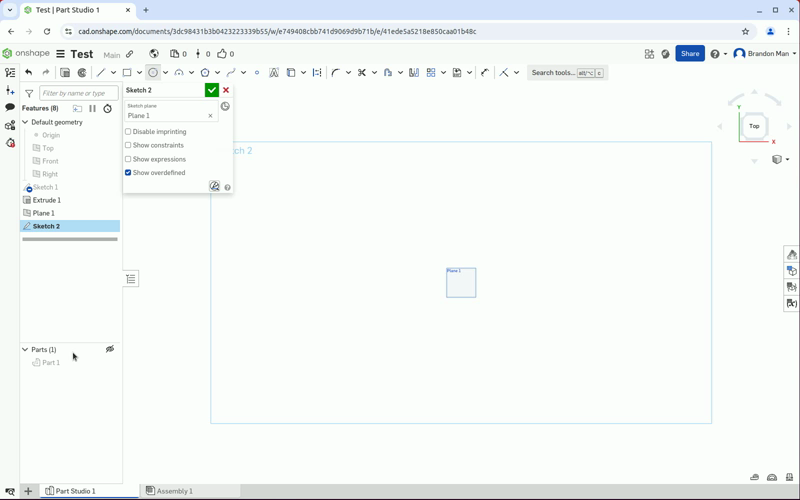
mouse_move(433, 264)
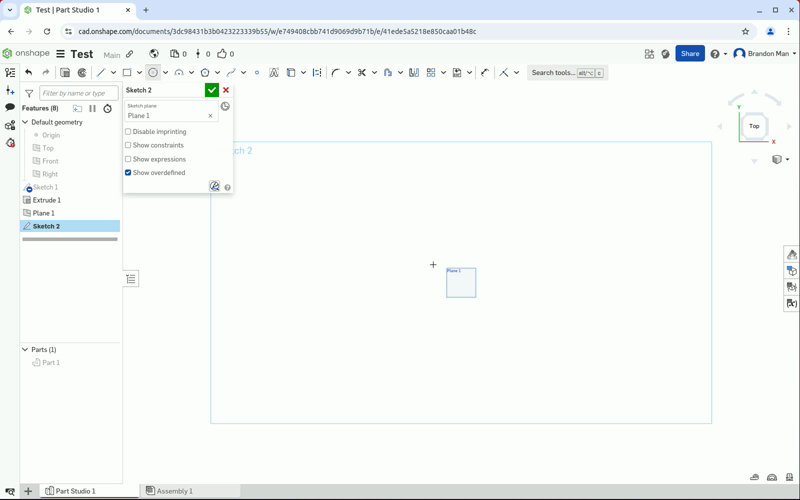
click(433, 264)
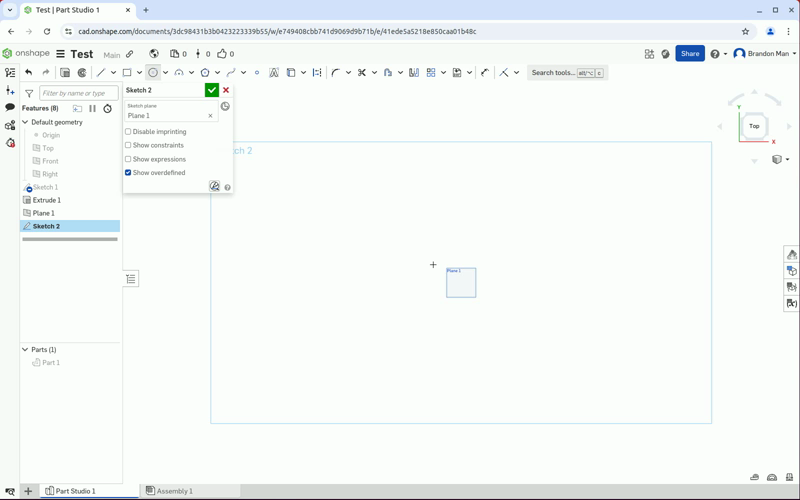
key_up(shift)
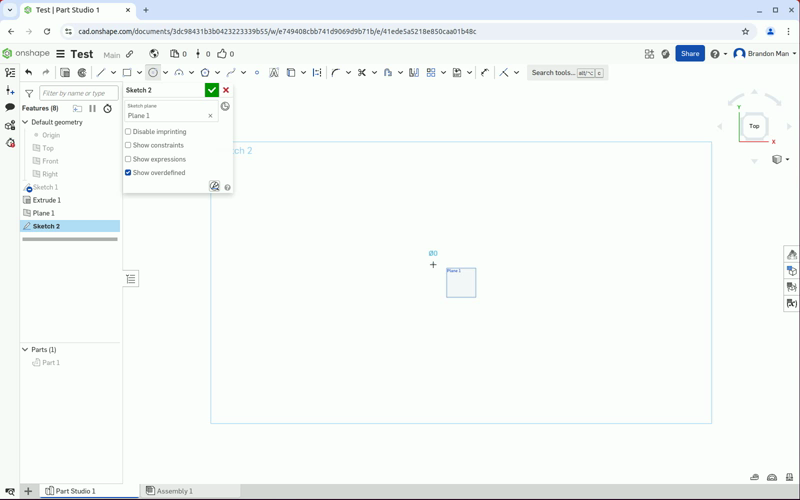
mouse_move(457, 264)
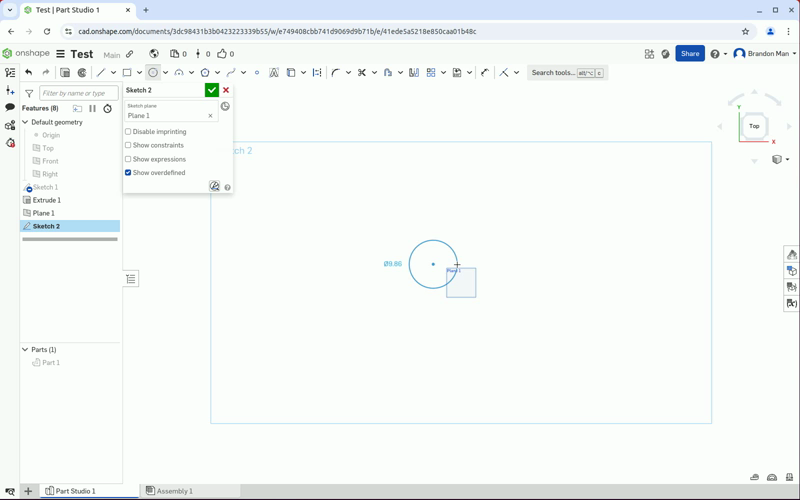
click(457, 264)
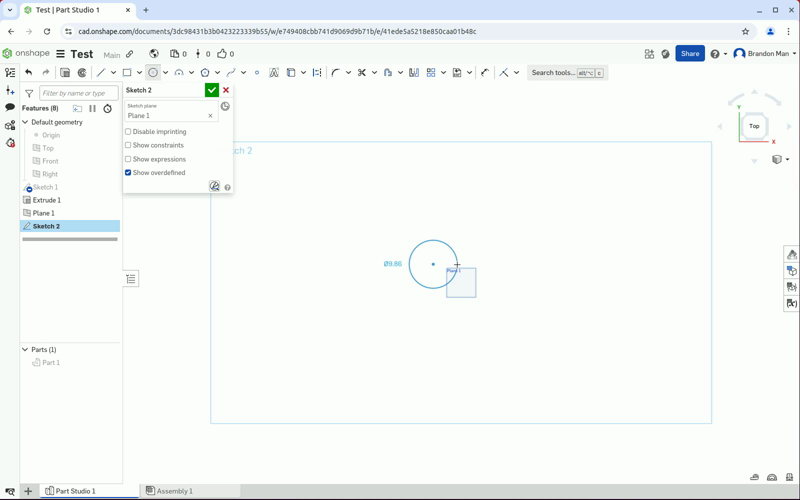
key(esc)
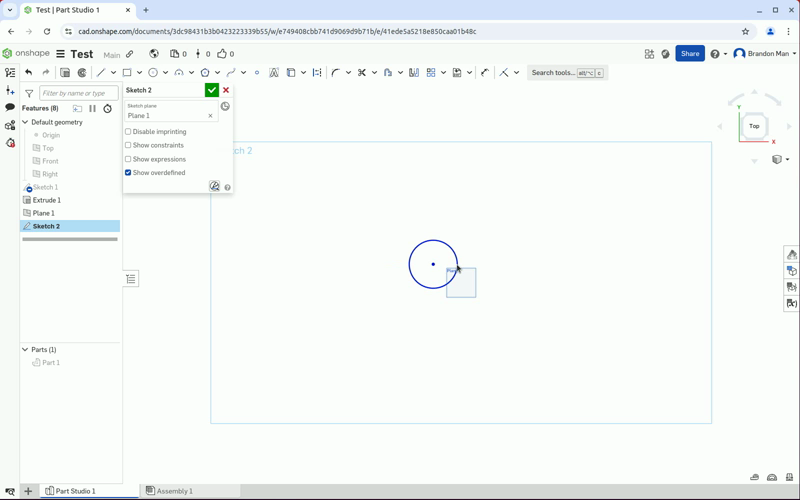
mouse_move(424, 248)
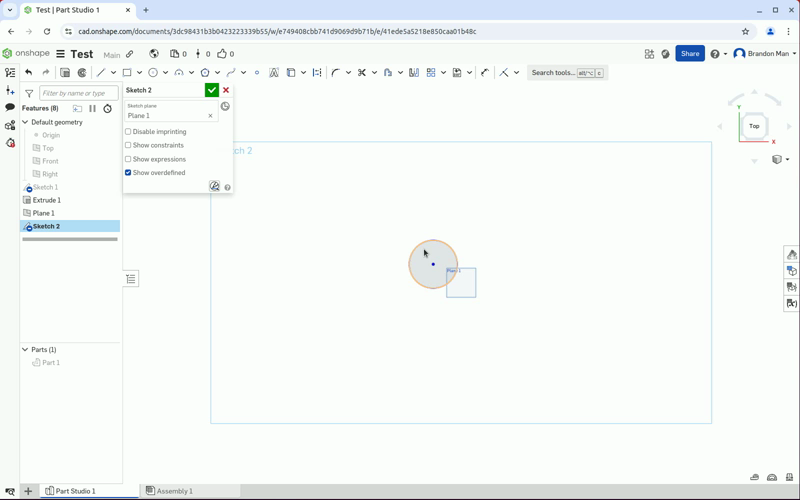
click(424, 248)
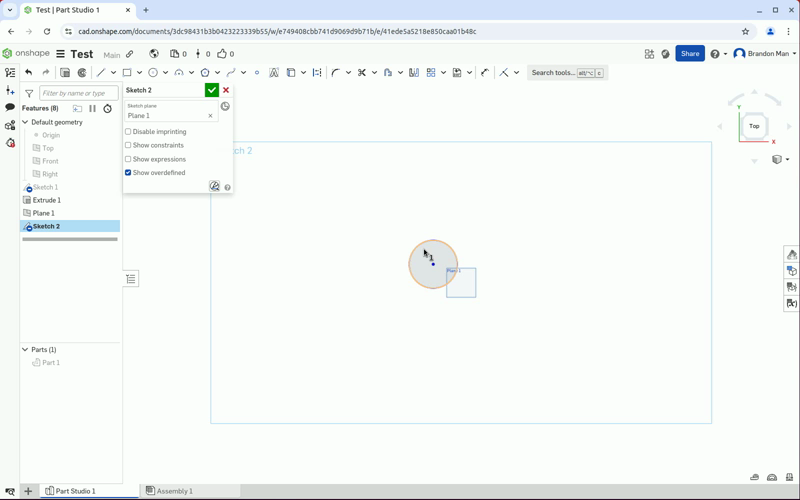
mouse_move(73, 352)
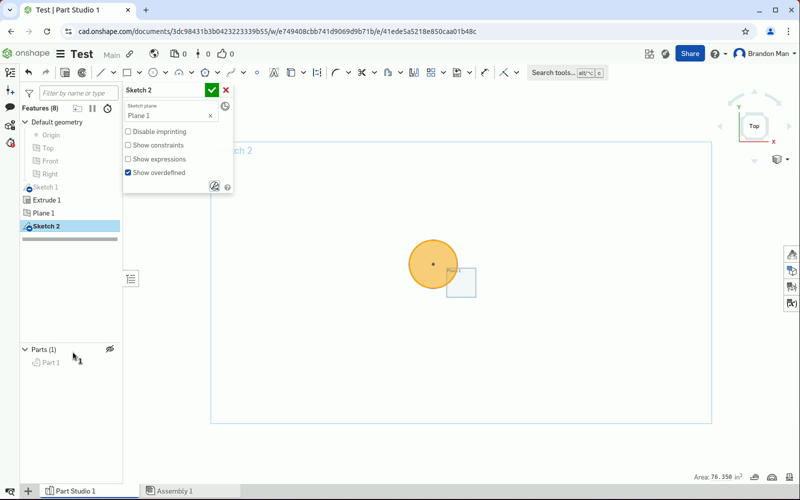
key(shift+y)
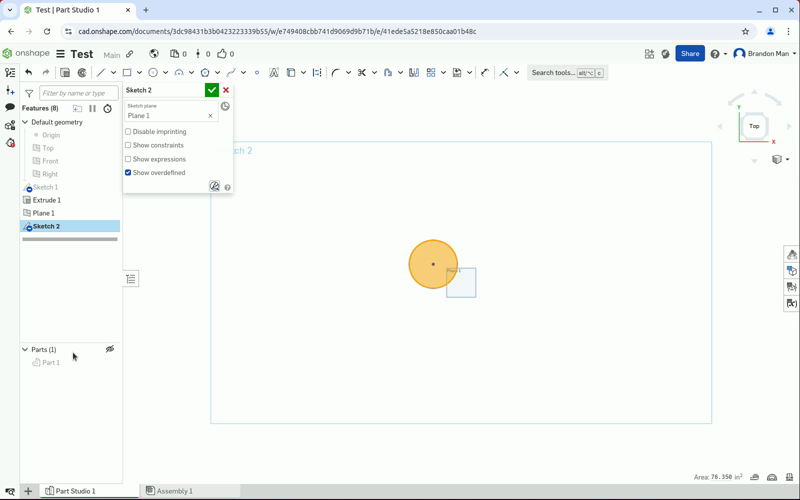
key(shift+e)
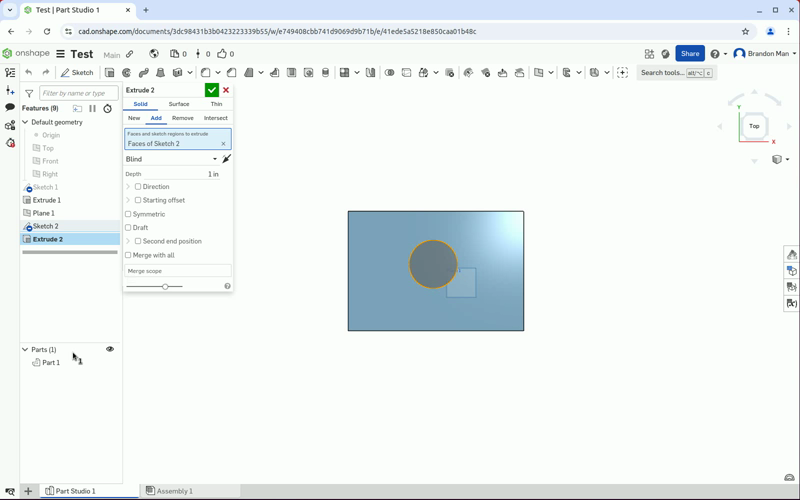
mouse_move(143, 106)
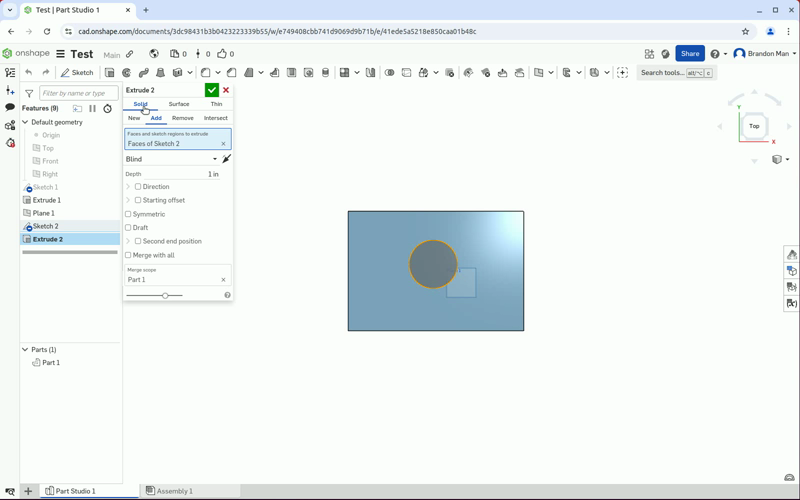
click(143, 106)
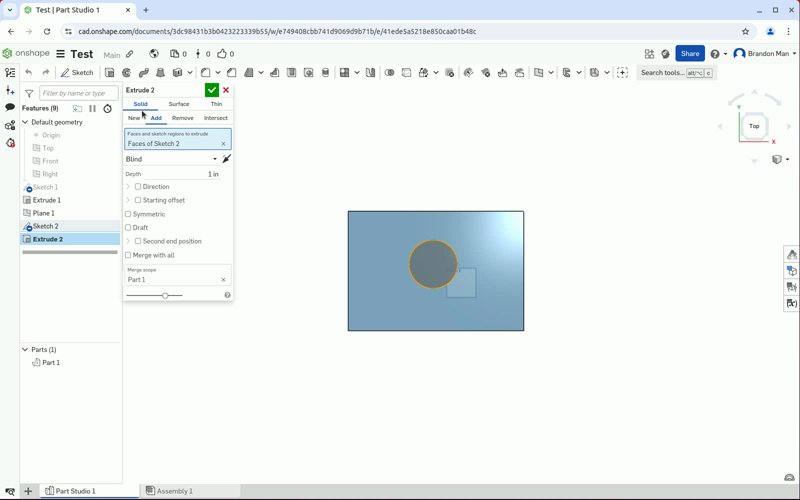
mouse_move(137, 120)
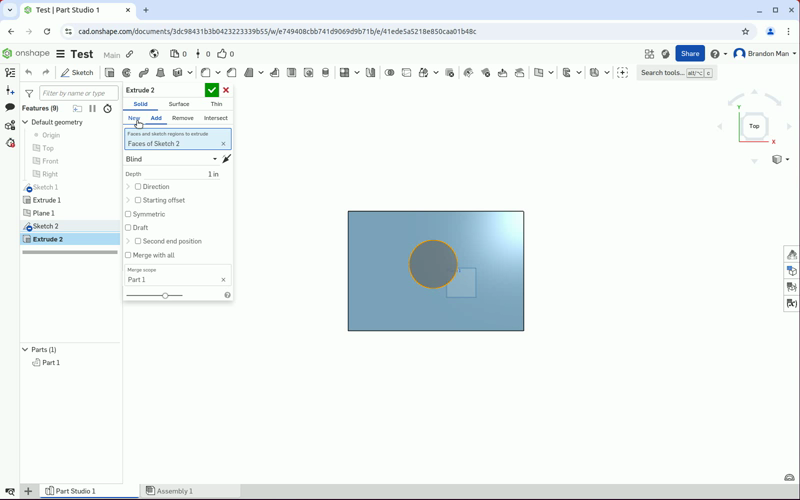
click(137, 120)
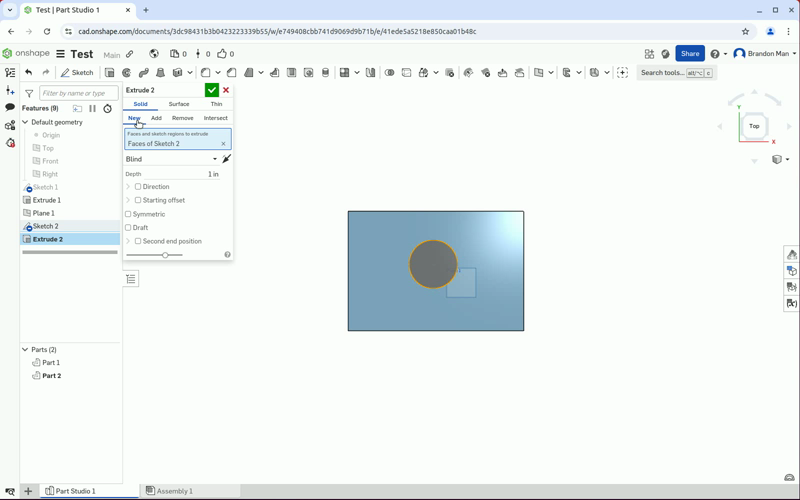
key(tab, 4)
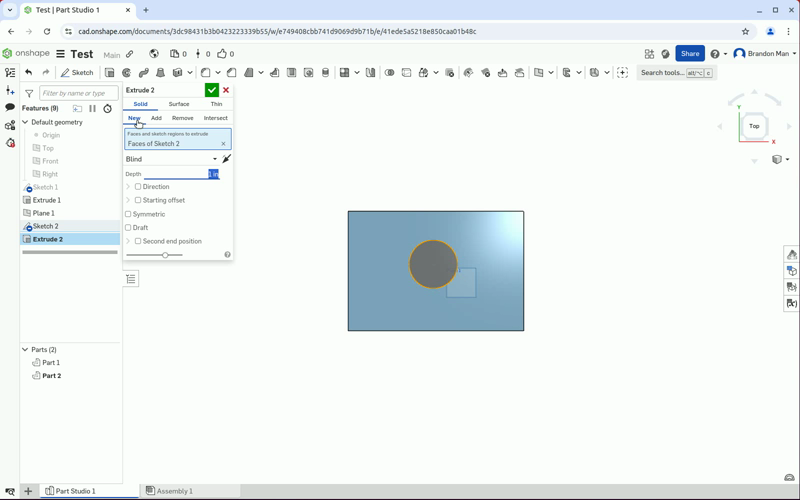
text(11.554)
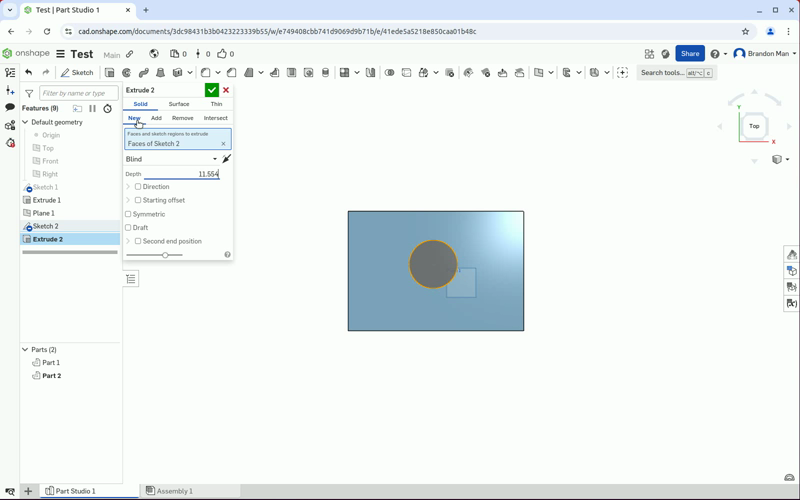
key(enter)
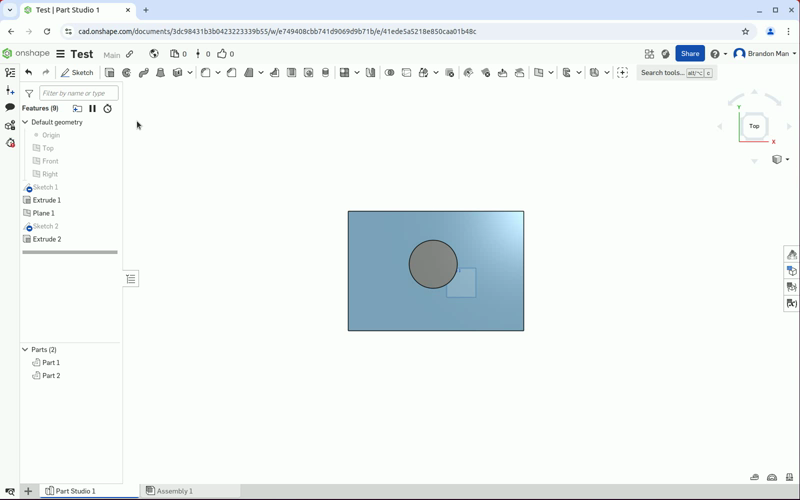
key(shift+h)
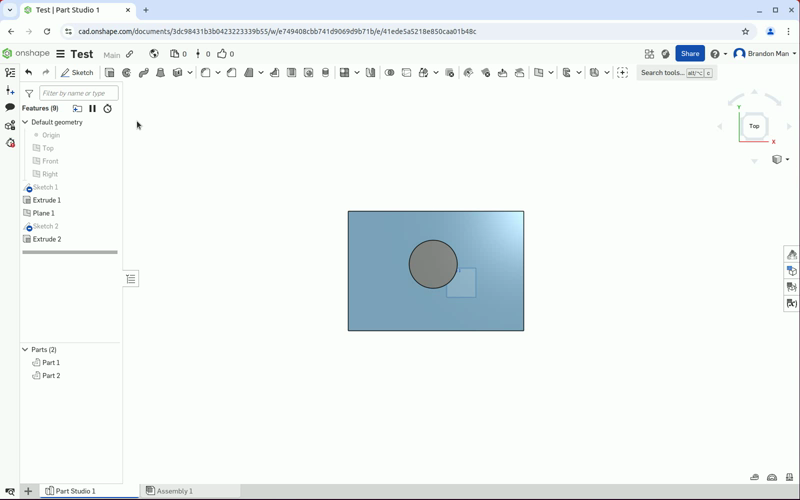
key(shift+h)
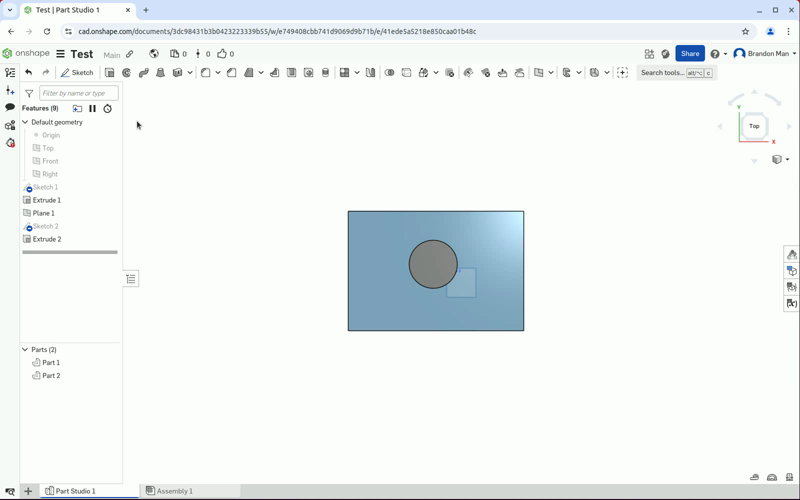
mouse_move(73, 189)
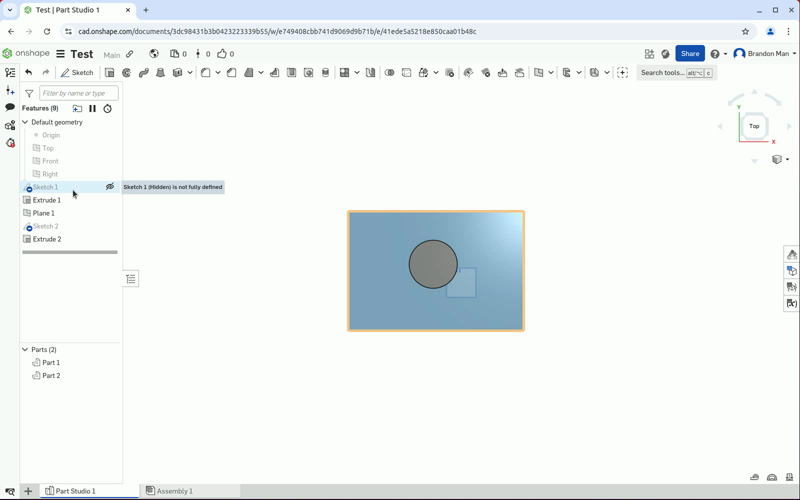
click(73, 189)
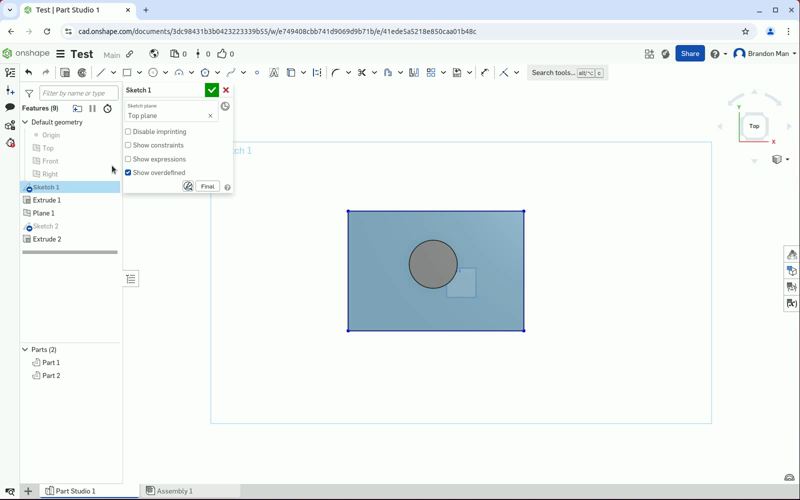
mouse_move(229, 92)
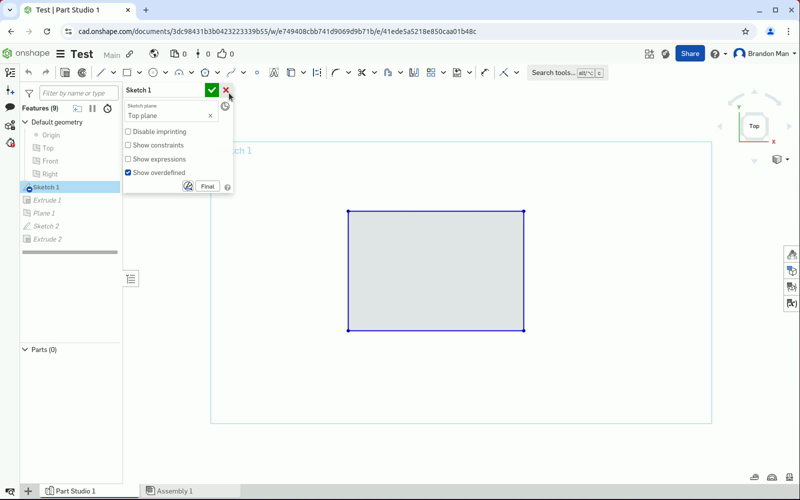
click(229, 92)
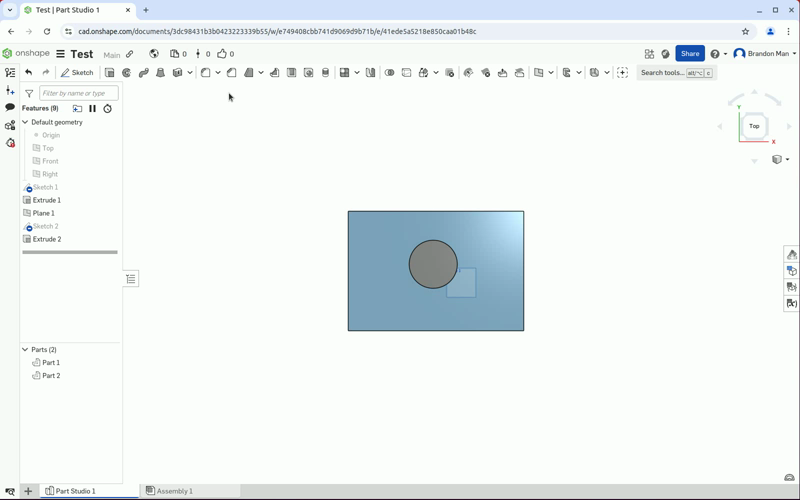
mouse_move(73, 352)
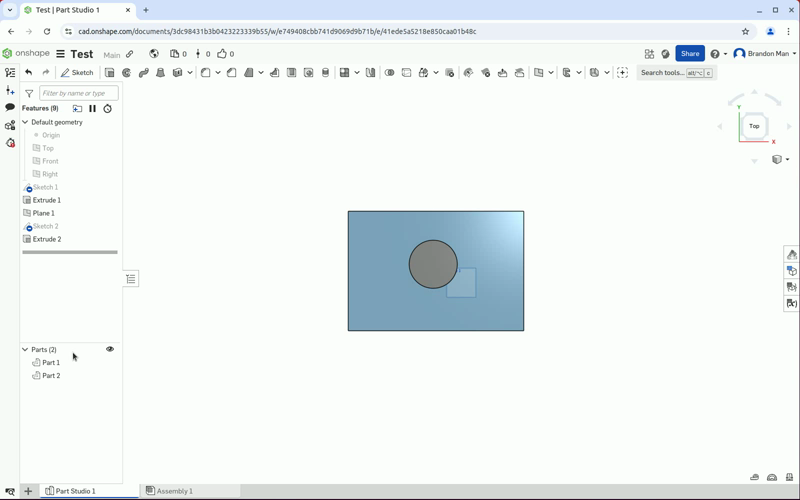
key(y)
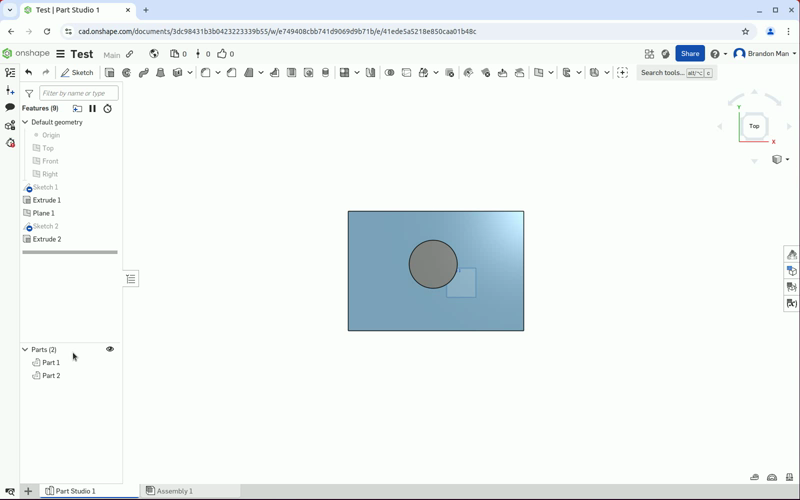
key(shift+p)
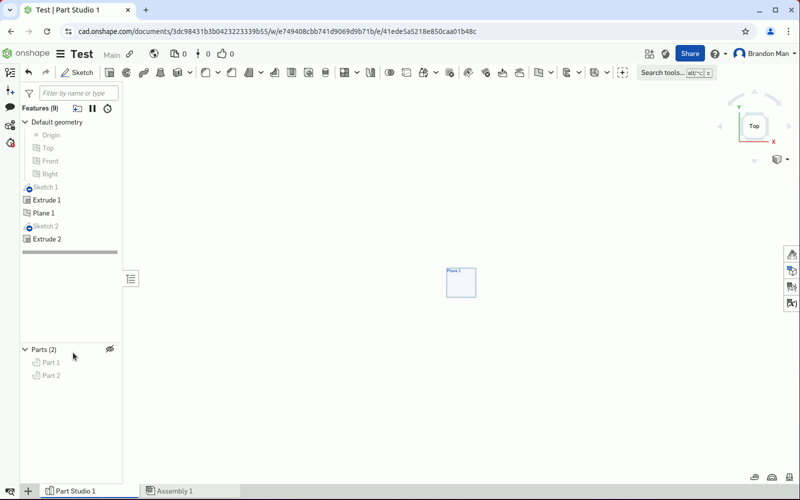
key(space)
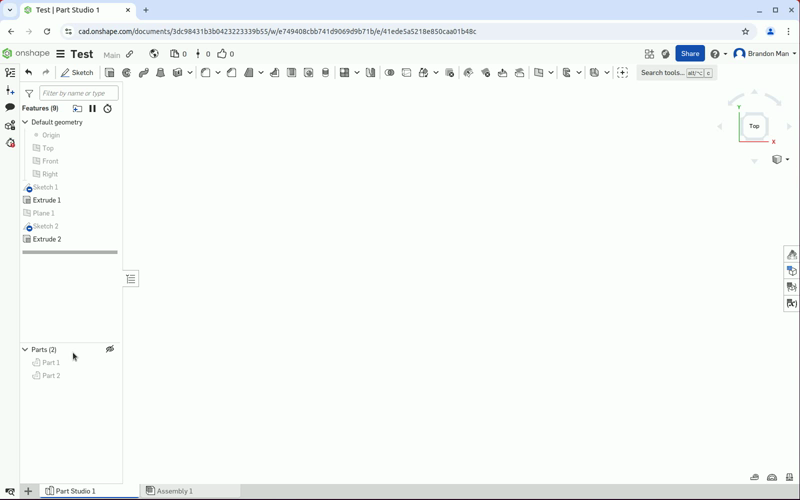
key_down(shift)
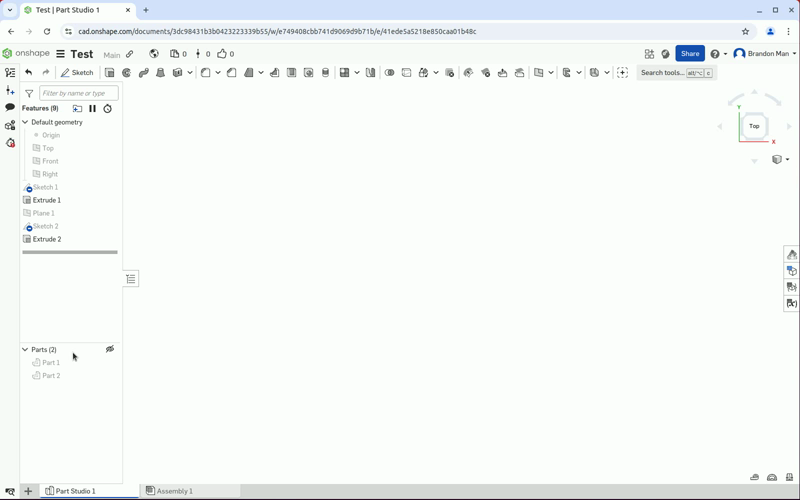
key(up)
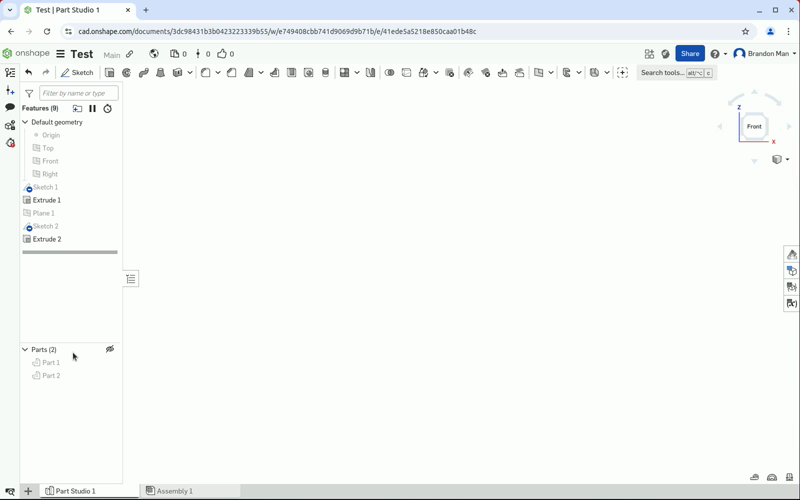
key_up(shift)
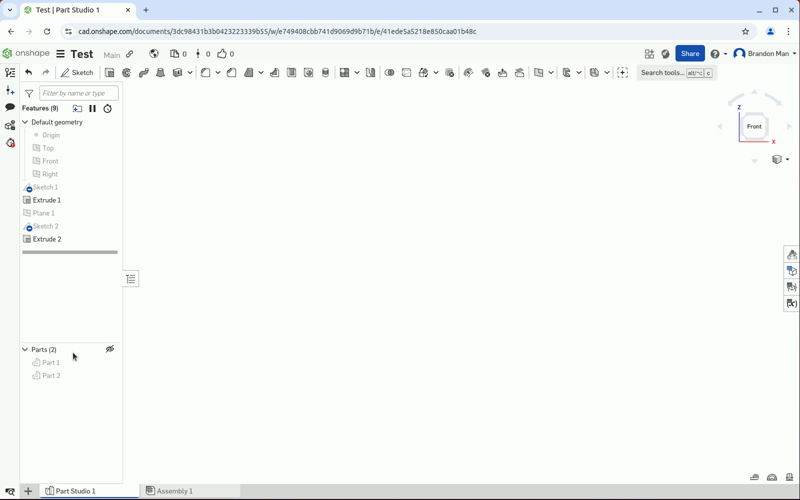
mouse_move(73, 352)
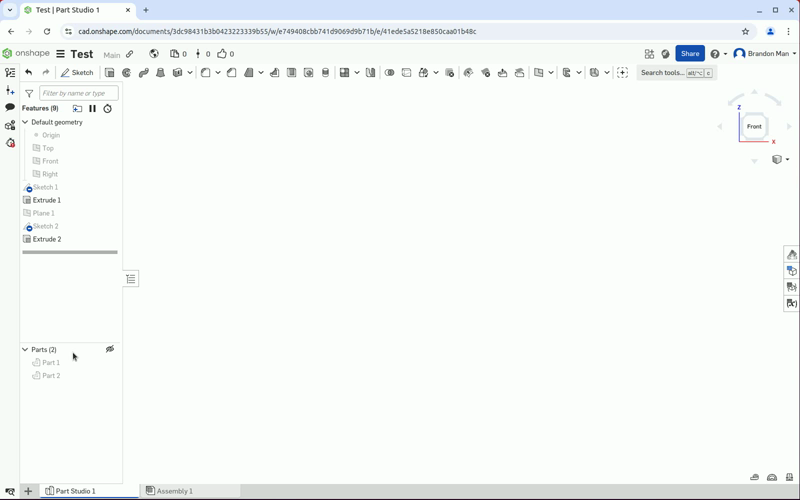
key(shift+y)
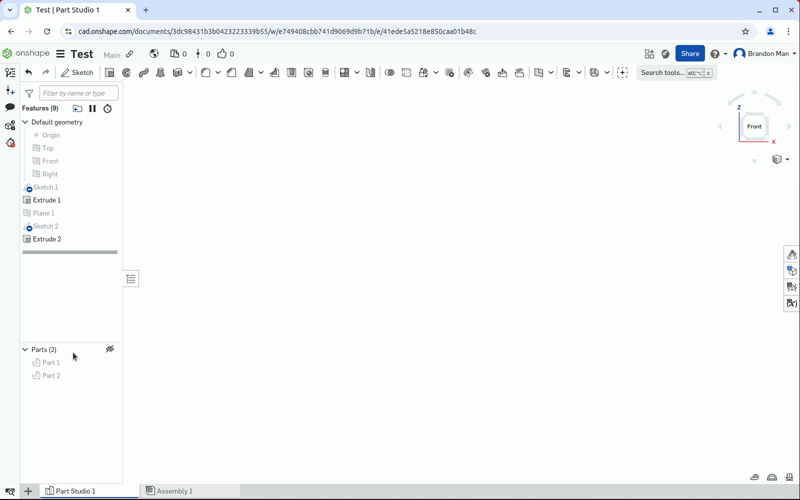
key(shift+s)
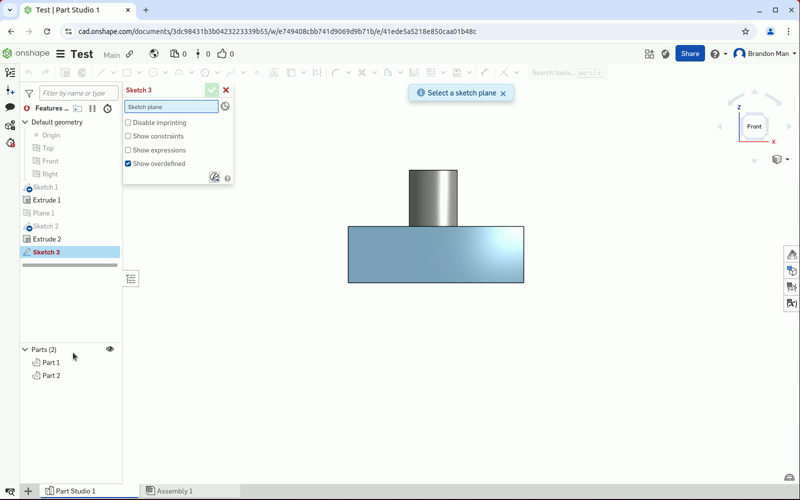
mouse_move(73, 163)
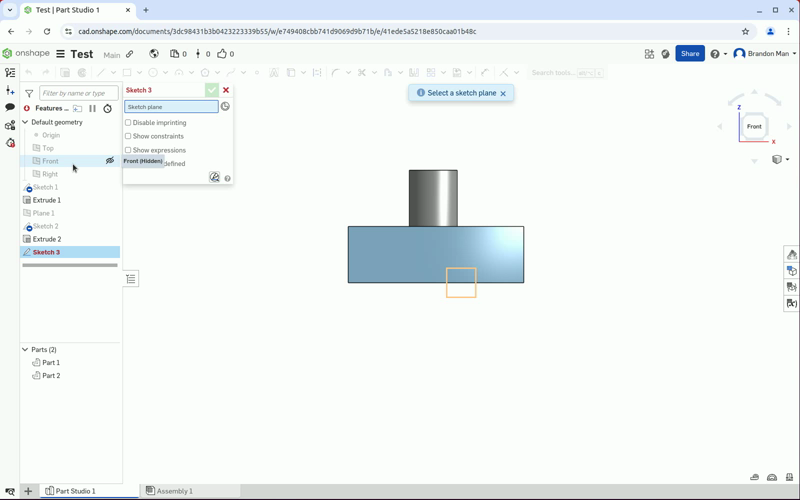
click(73, 163)
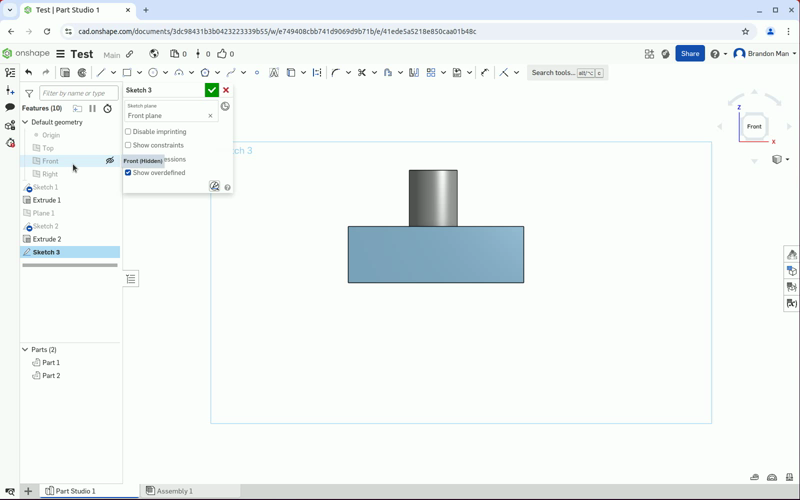
mouse_move(73, 352)
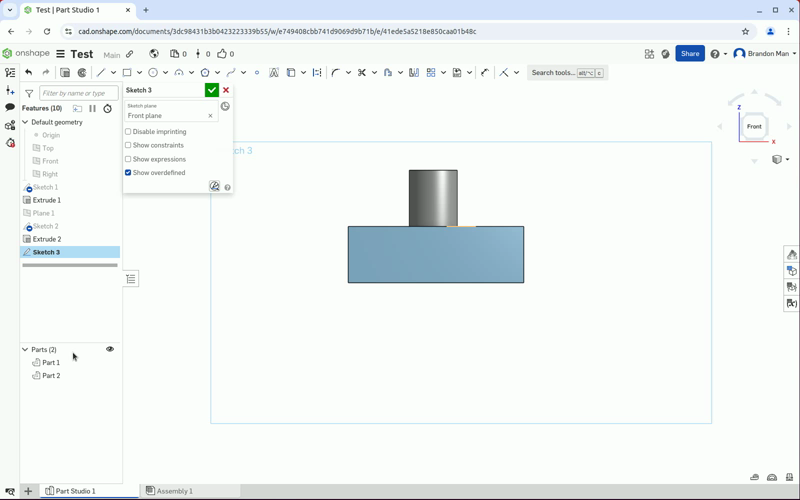
key(y)
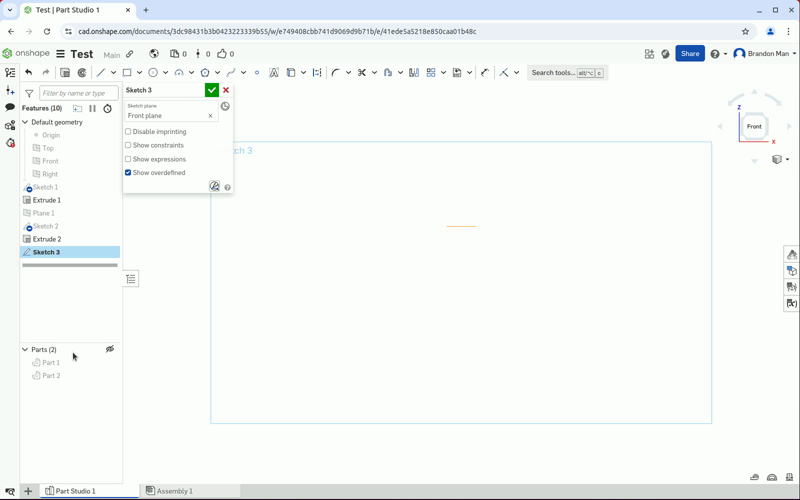
key(l)
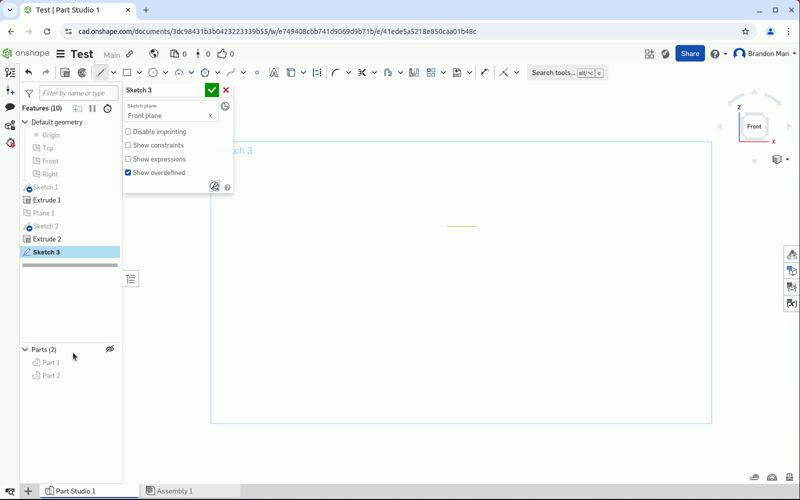
key_down(shift)
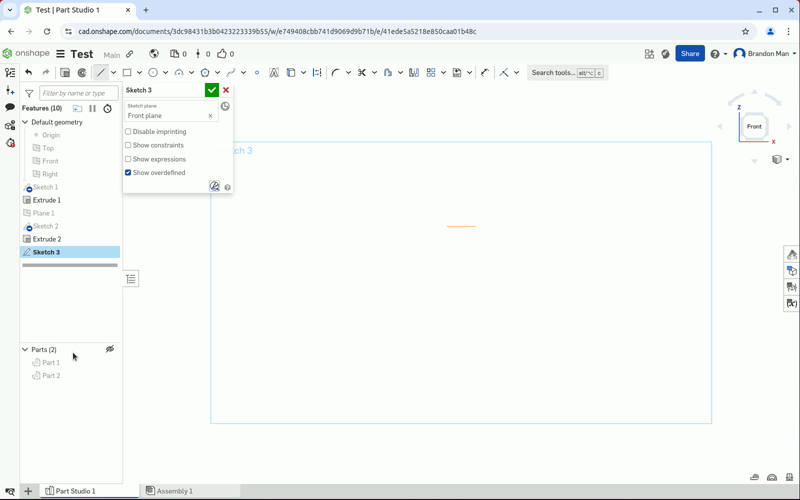
mouse_move(409, 170)
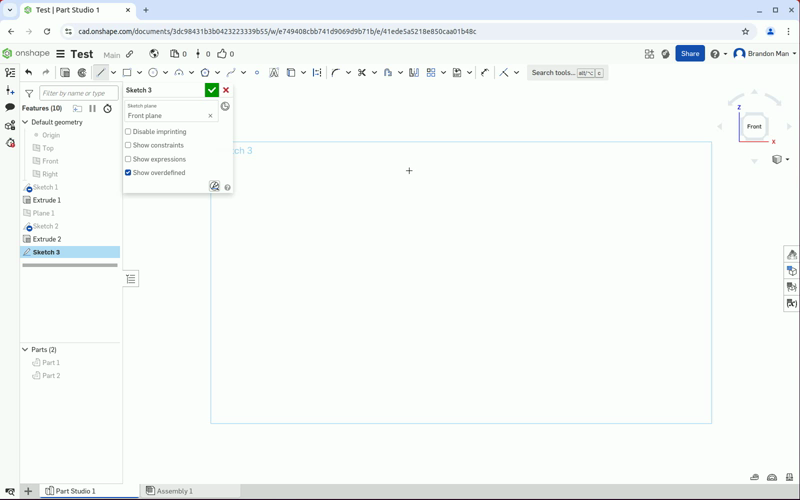
click(409, 170)
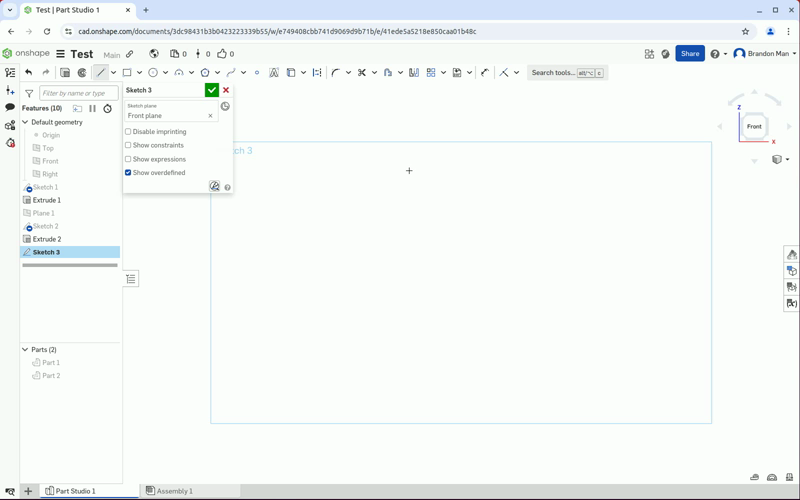
key_up(shift)
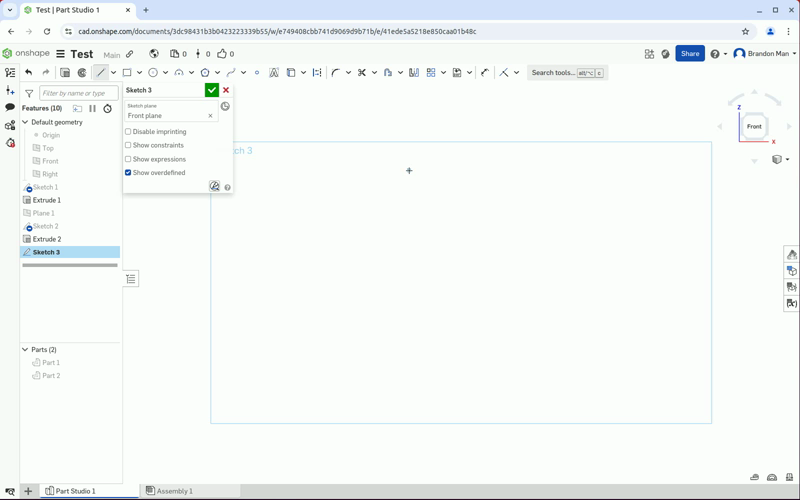
key_down(shift)
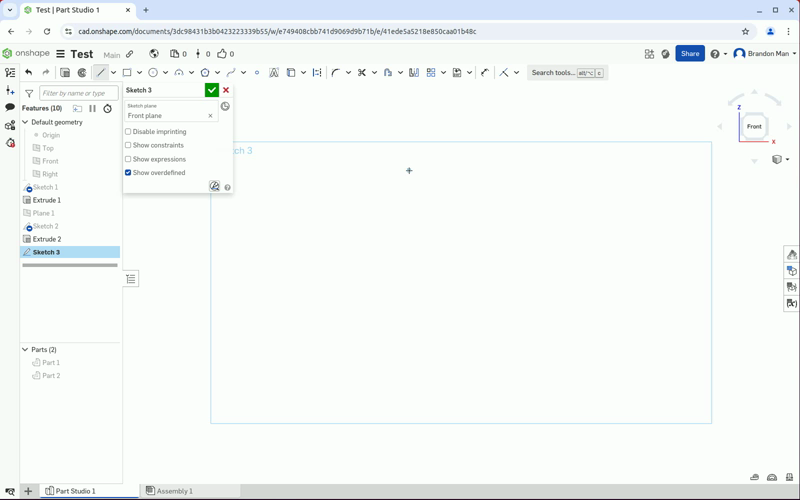
mouse_move(439, 170)
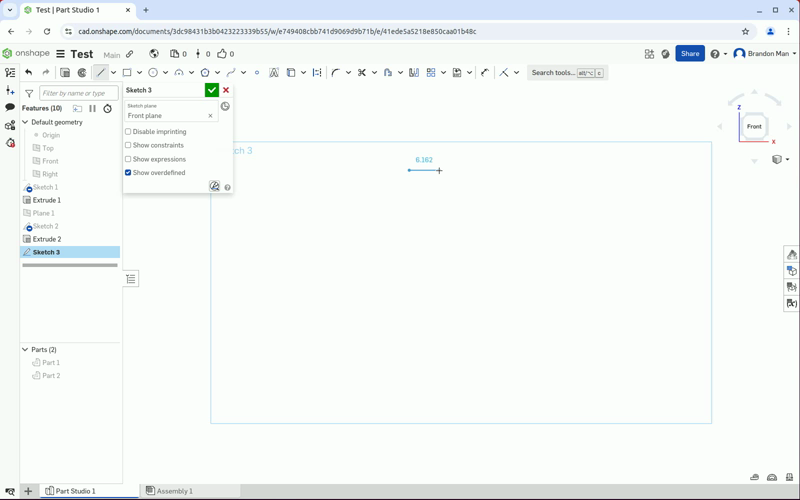
mouse_move(457, 192)
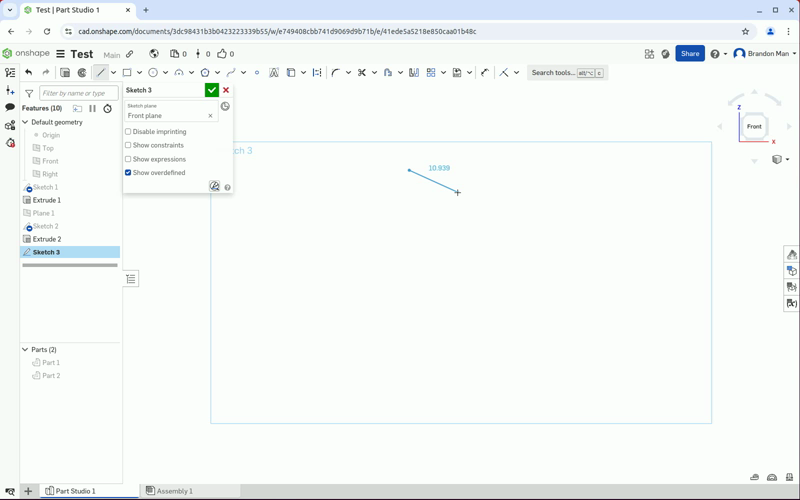
click(457, 192)
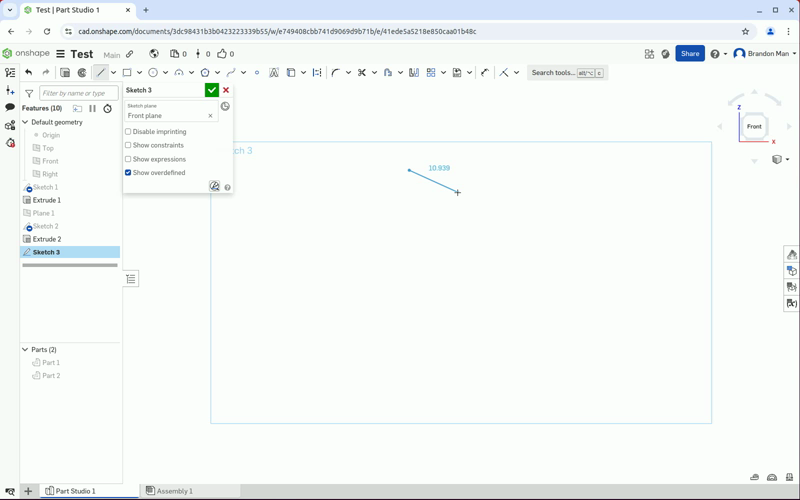
key_up(shift)
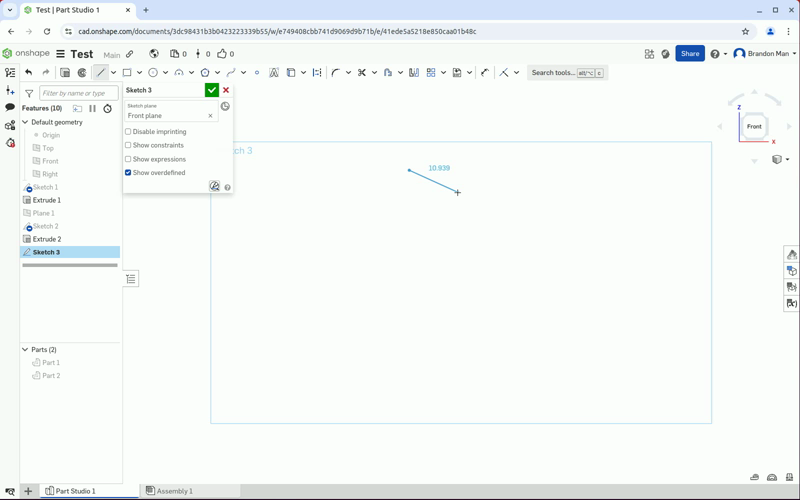
key_down(shift)
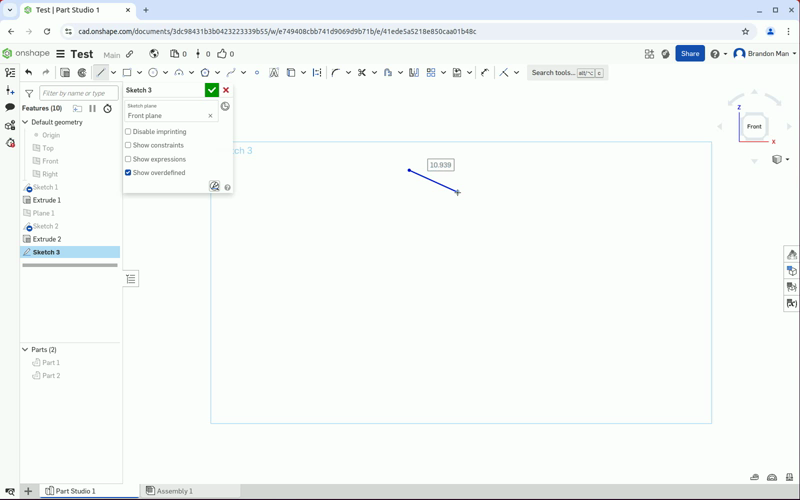
mouse_move(487, 192)
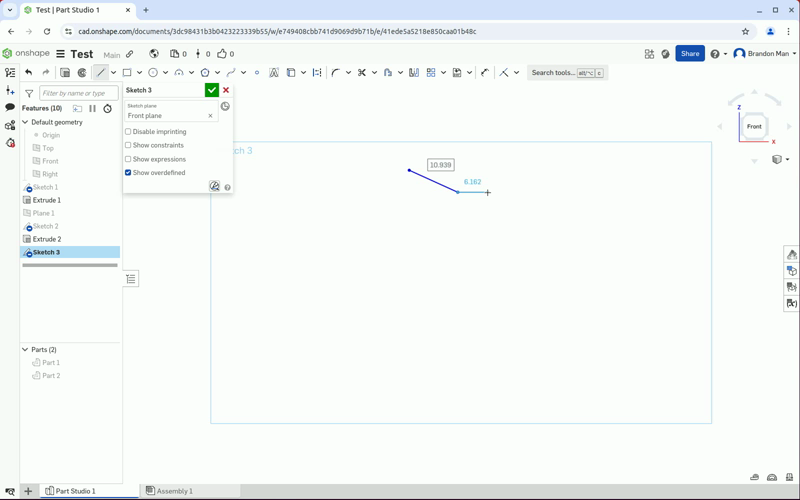
mouse_move(457, 170)
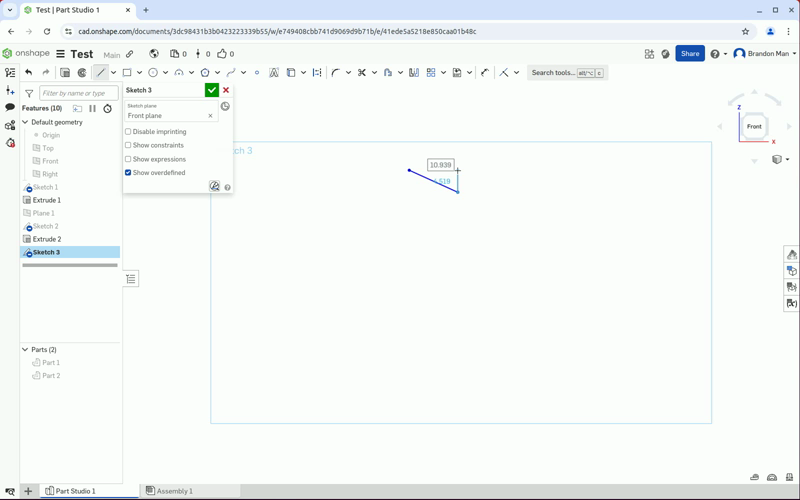
click(457, 170)
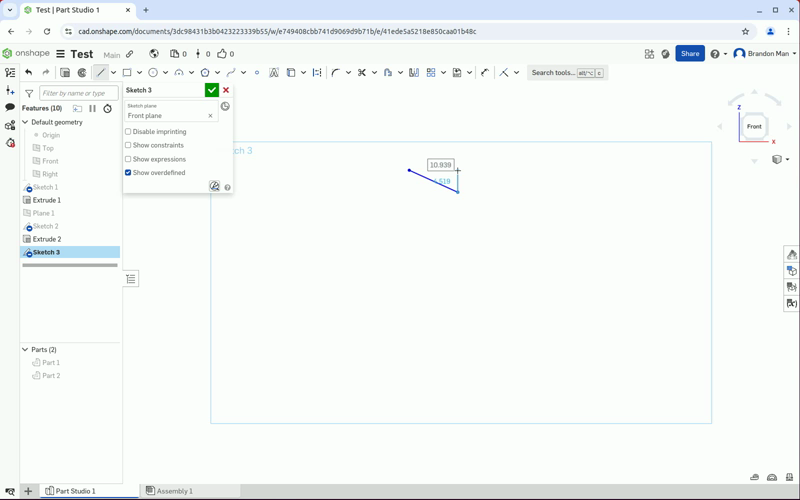
key_up(shift)
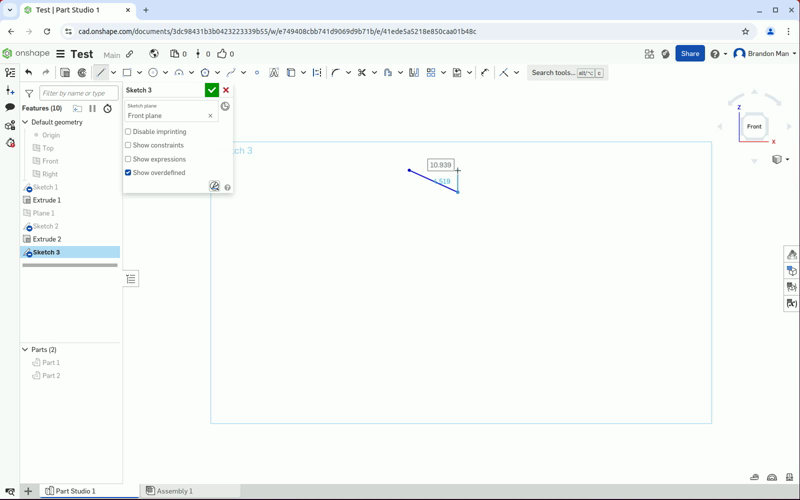
mouse_move(487, 170)
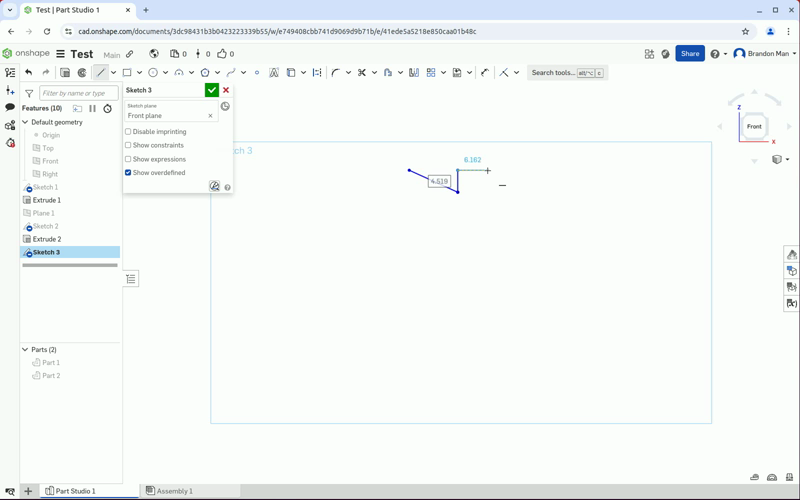
key_down(shift)
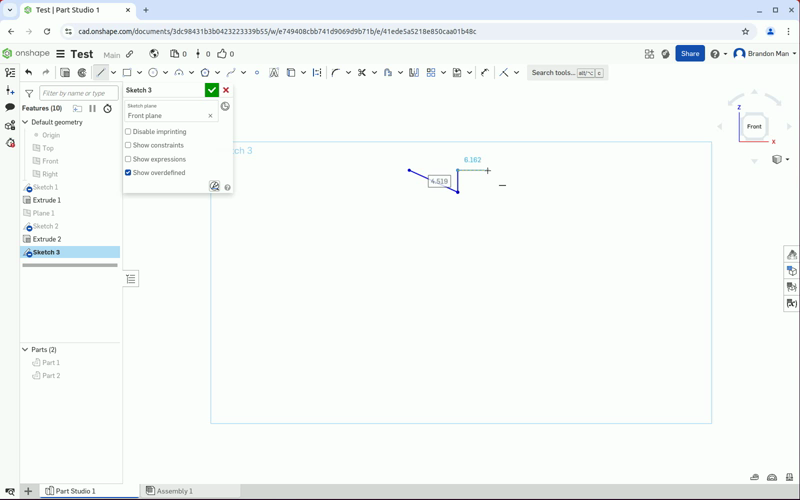
mouse_move(409, 170)
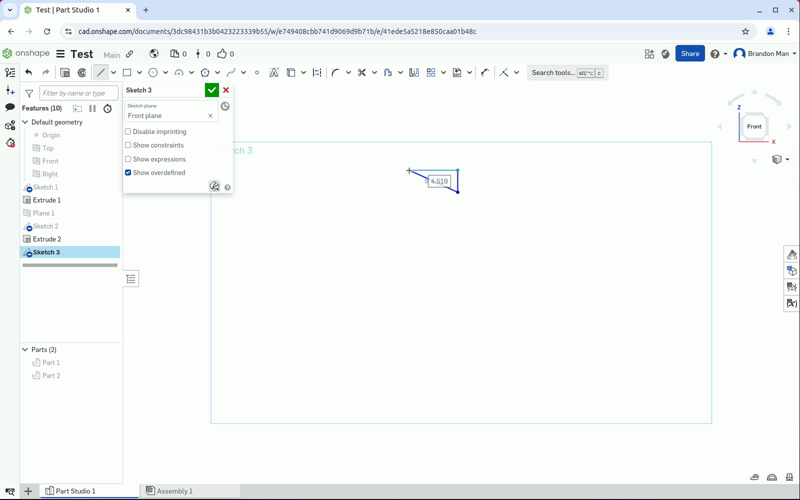
key_up(shift)
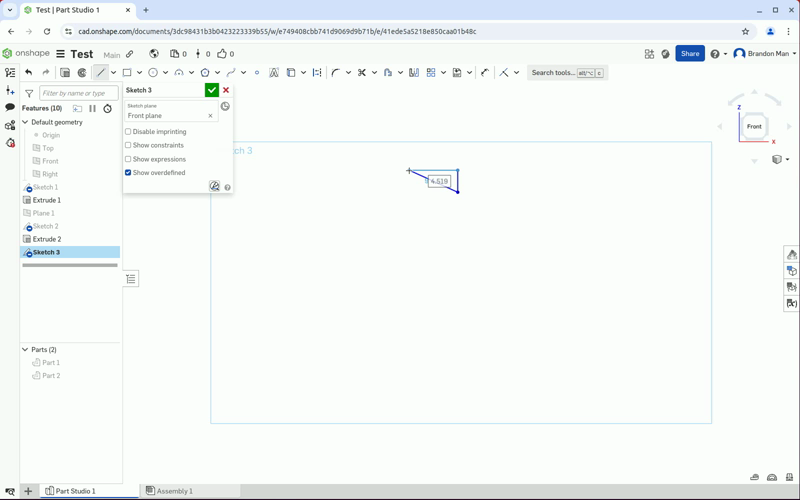
click(409, 170)
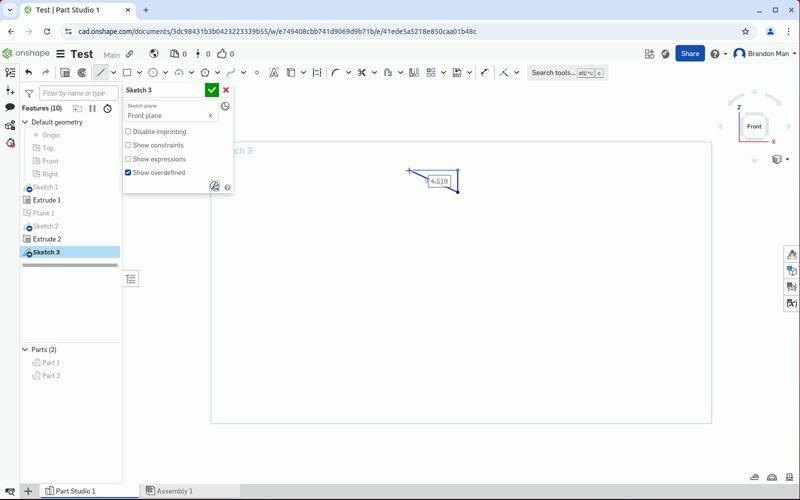
key(esc)
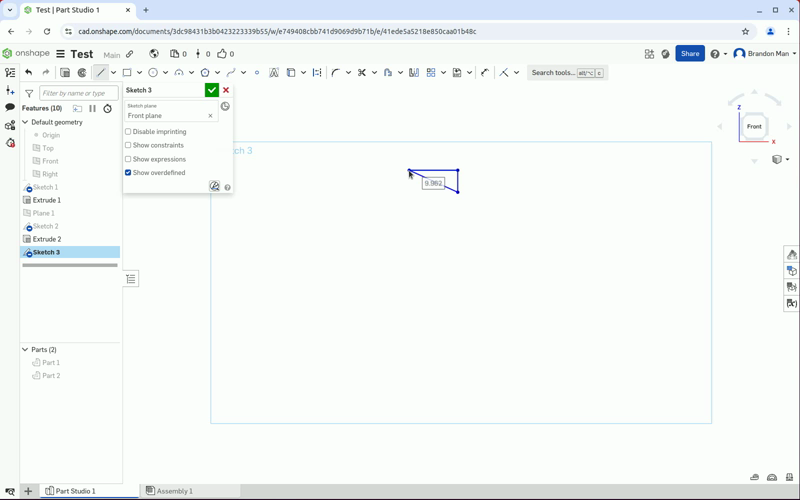
mouse_move(447, 186)
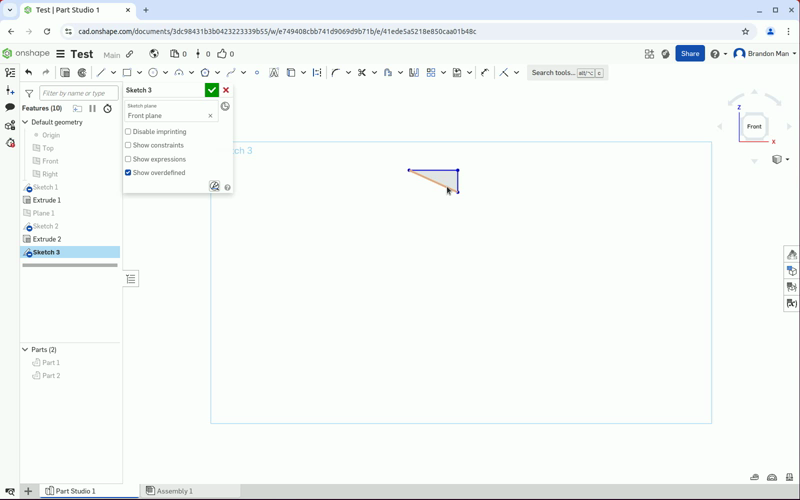
scroll(6)
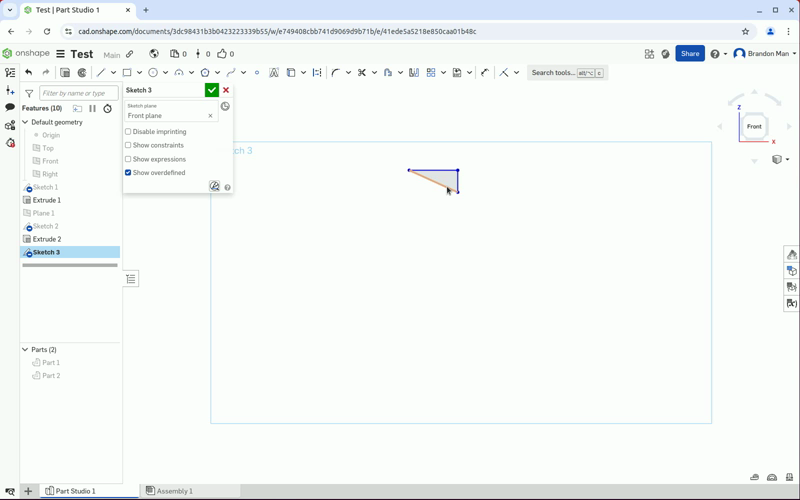
scroll(6)
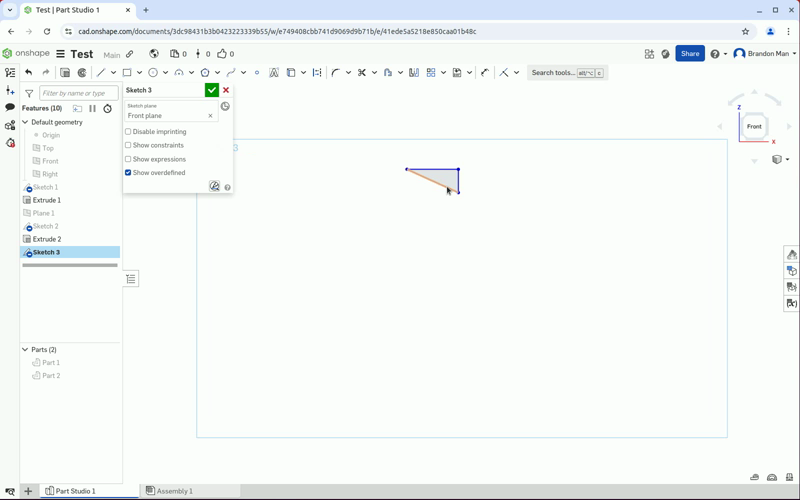
scroll(6)
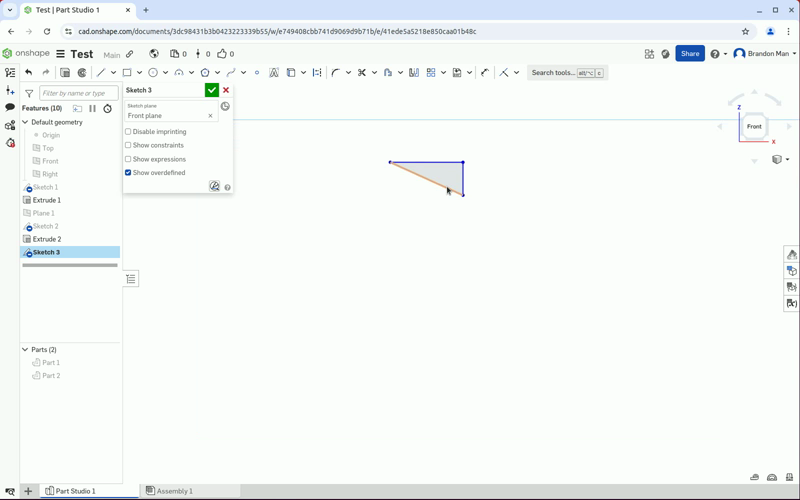
scroll(6)
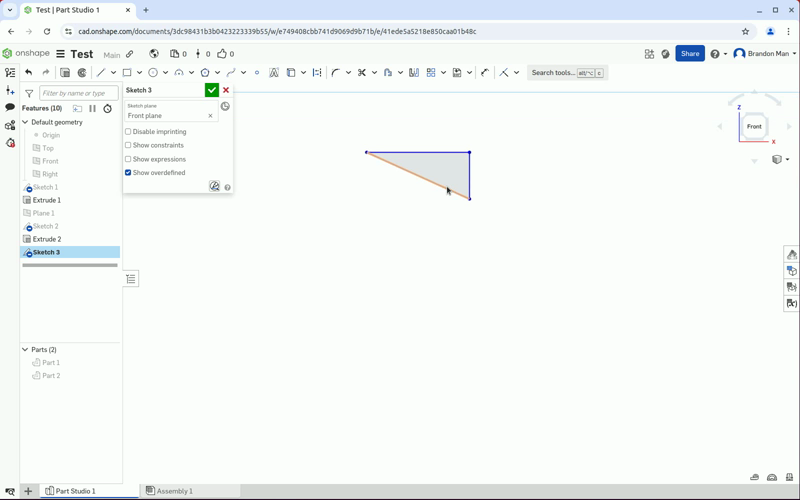
scroll(6)
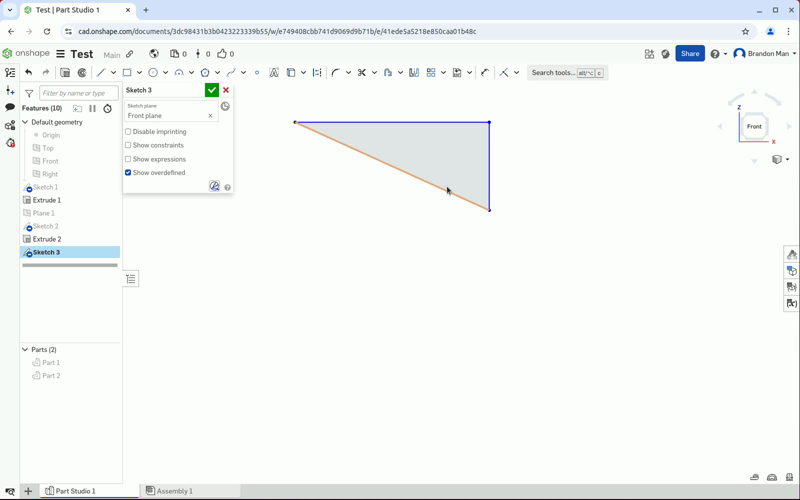
scroll(6)
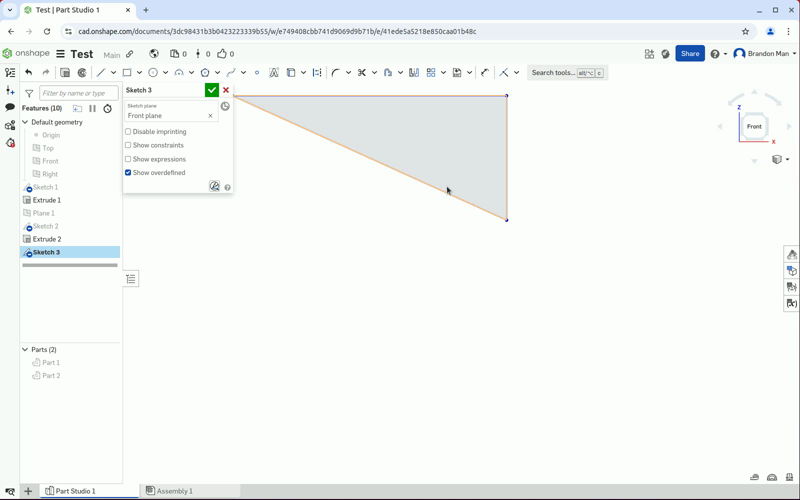
scroll(6)
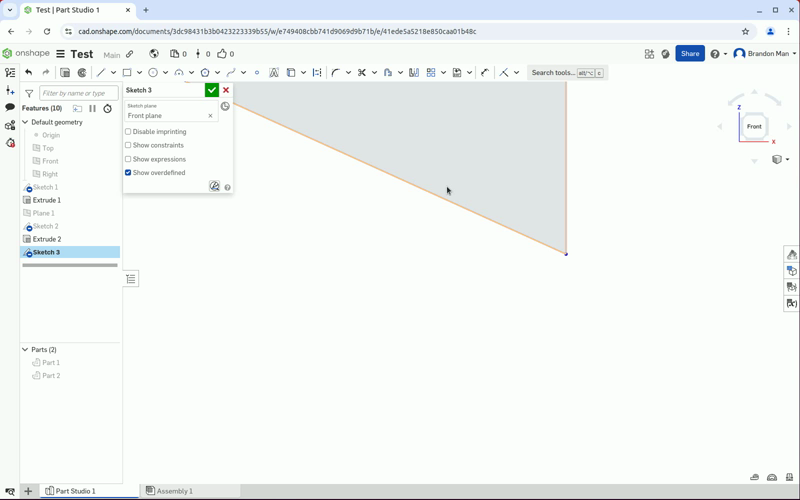
click(447, 186)
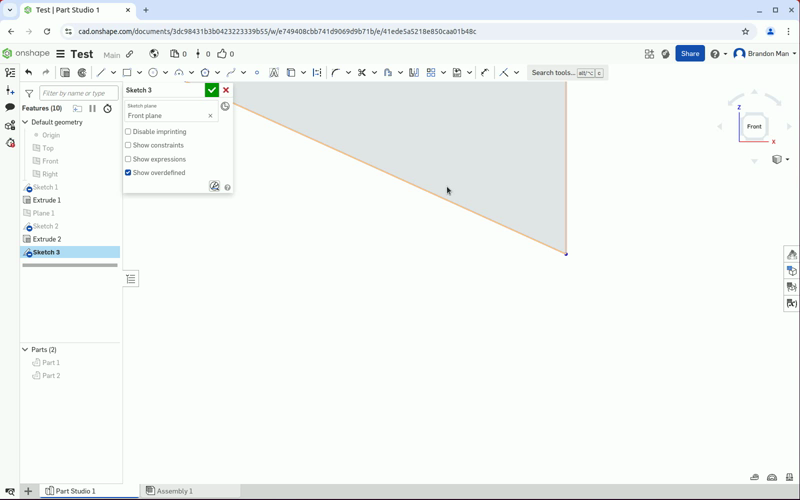
scroll(-6)
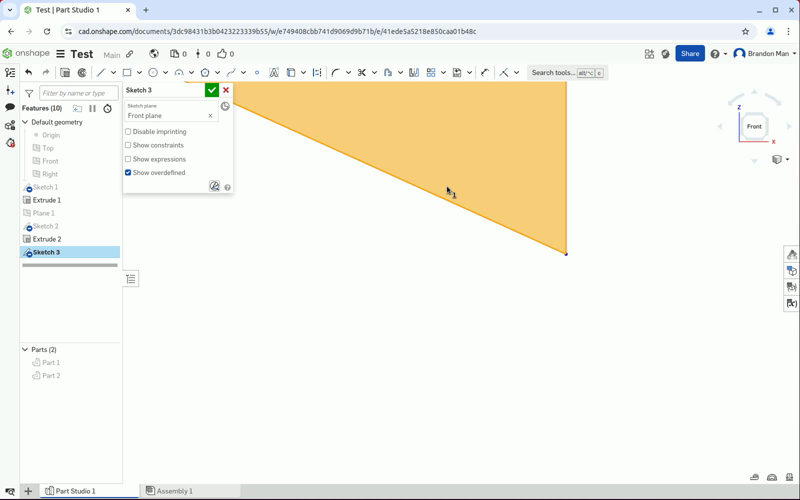
scroll(-6)
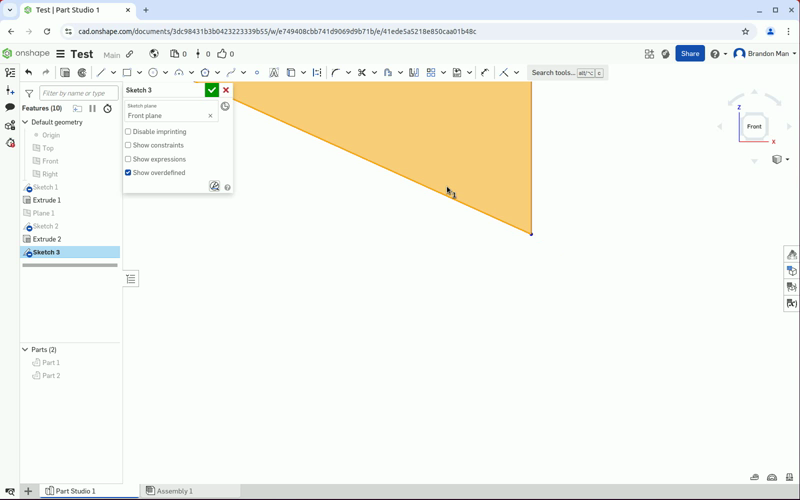
scroll(-6)
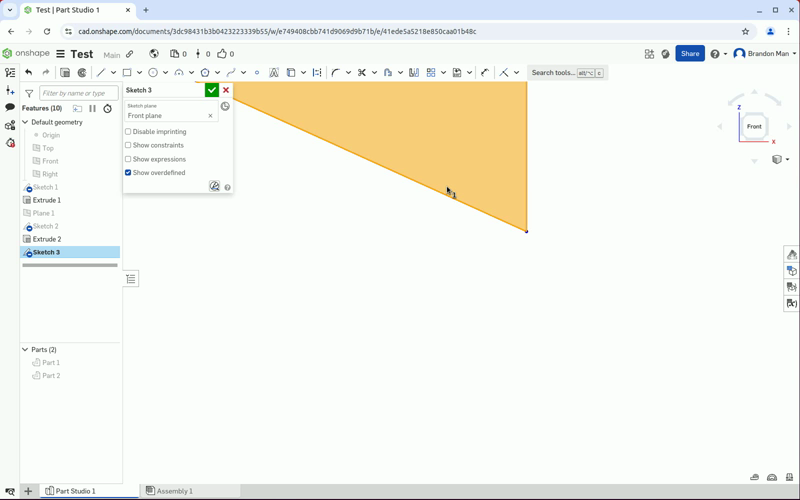
scroll(-6)
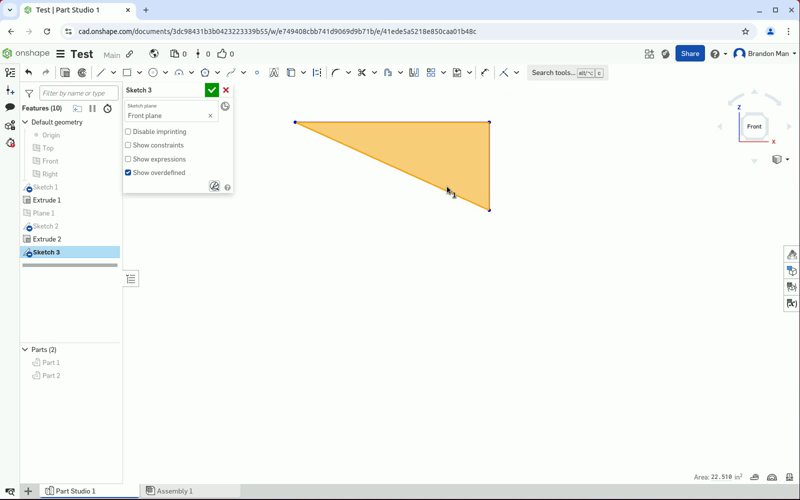
scroll(-6)
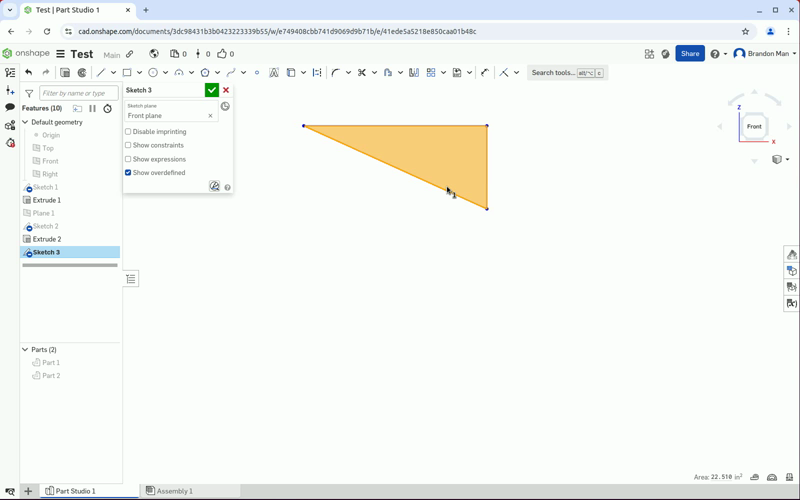
scroll(-6)
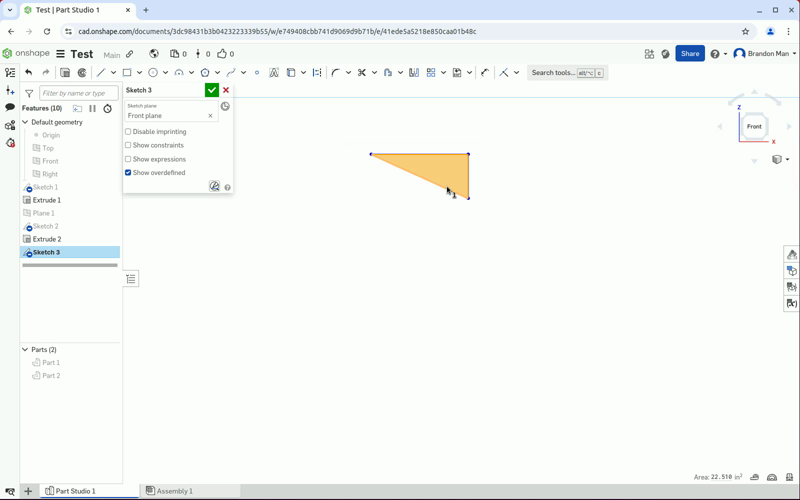
scroll(-6)
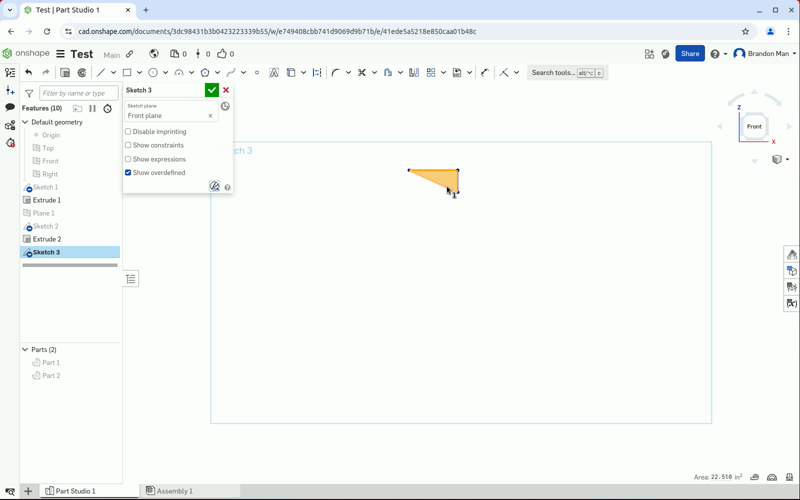
mouse_move(73, 352)
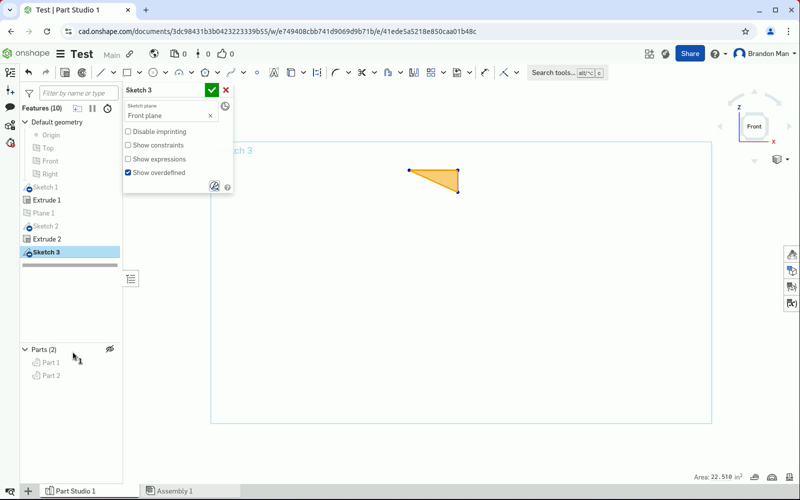
key(shift+y)
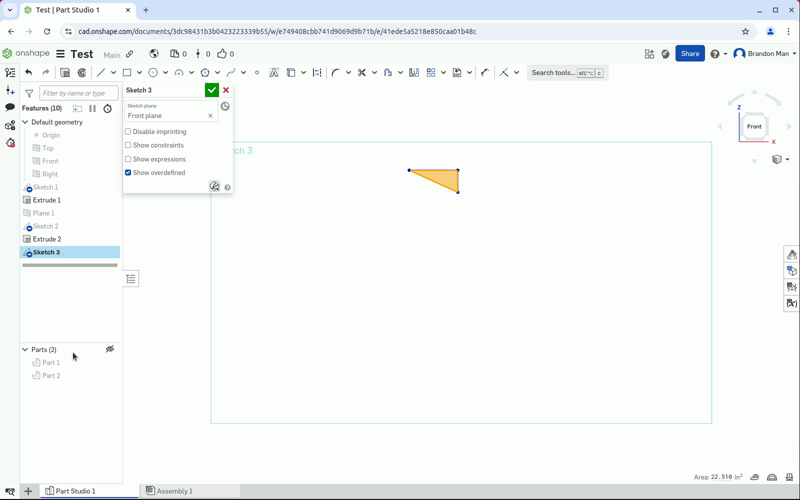
key(shift+e)
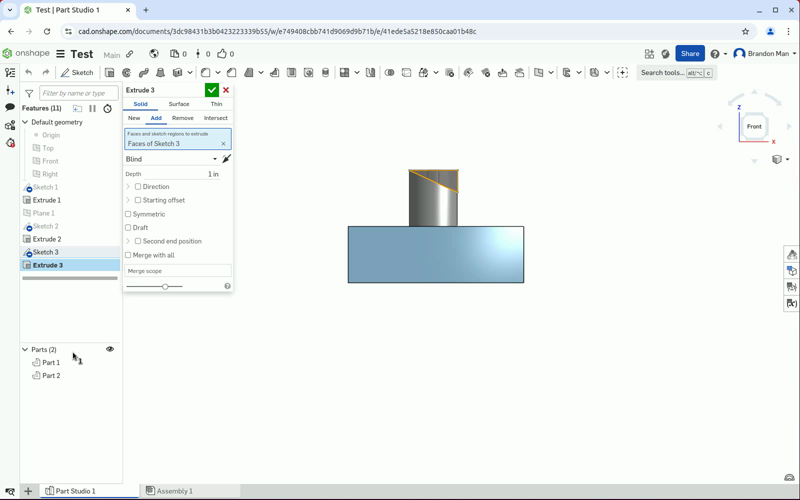
mouse_move(143, 106)
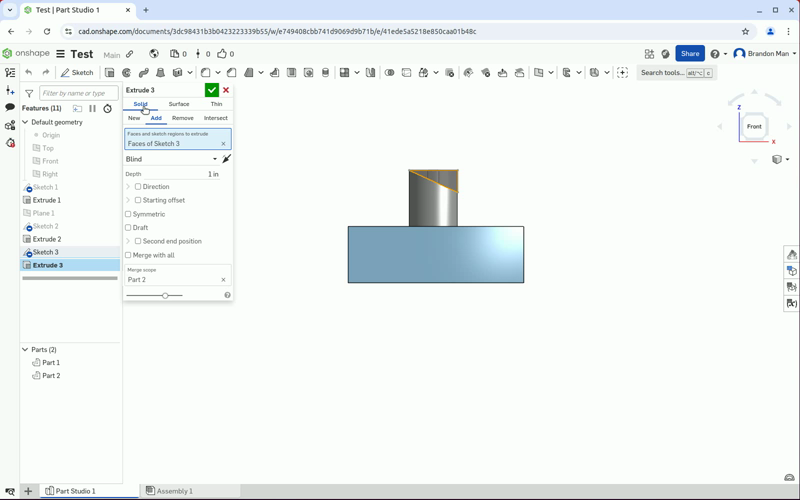
click(143, 106)
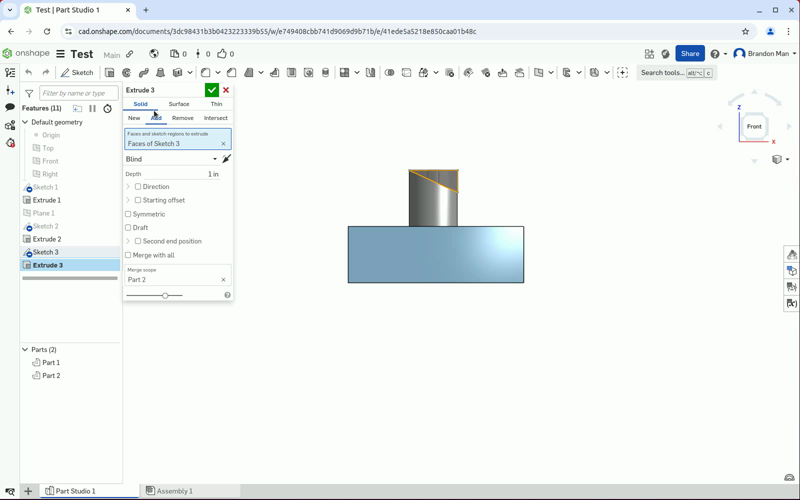
mouse_move(186, 120)
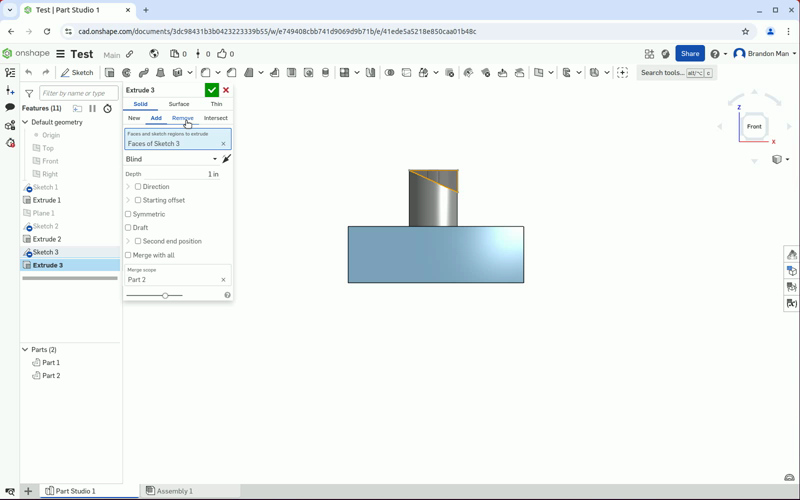
click(186, 120)
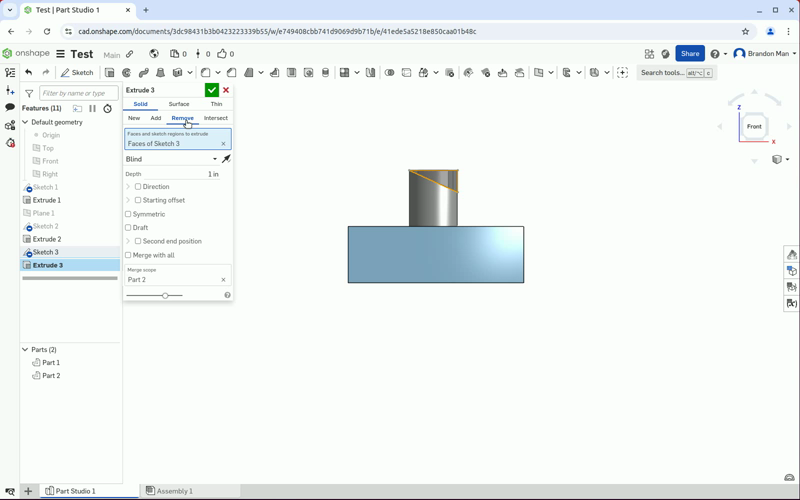
key(tab, 4)
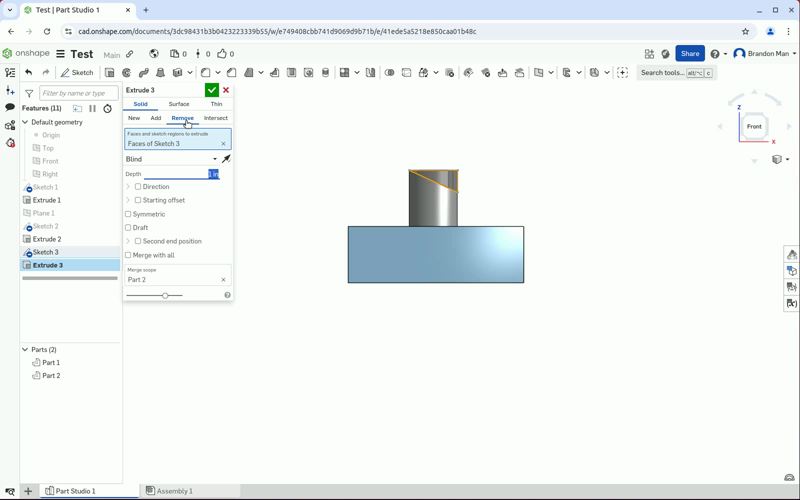
text(12.276)
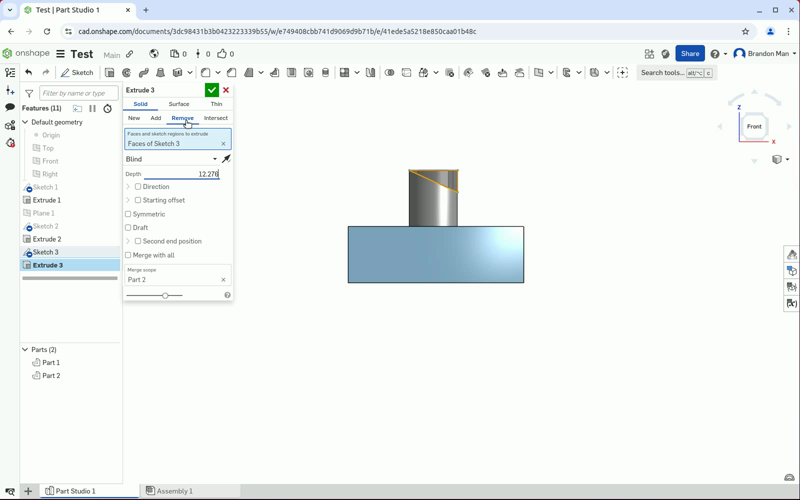
key(tab, 3)
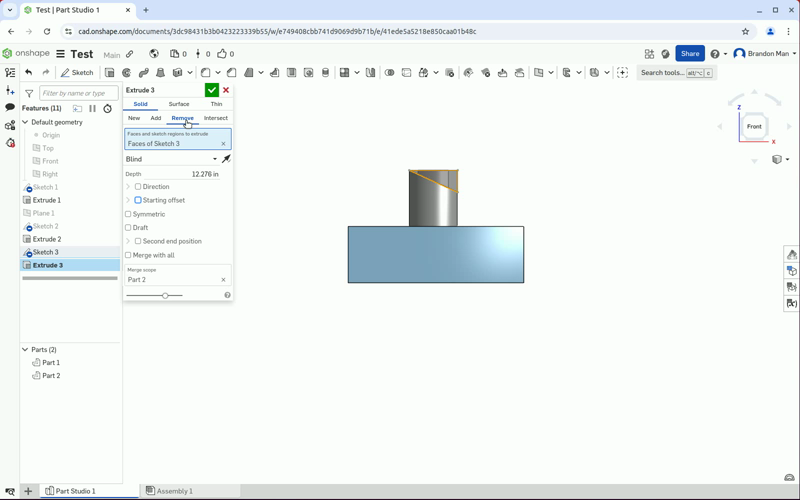
key(tab, 2)
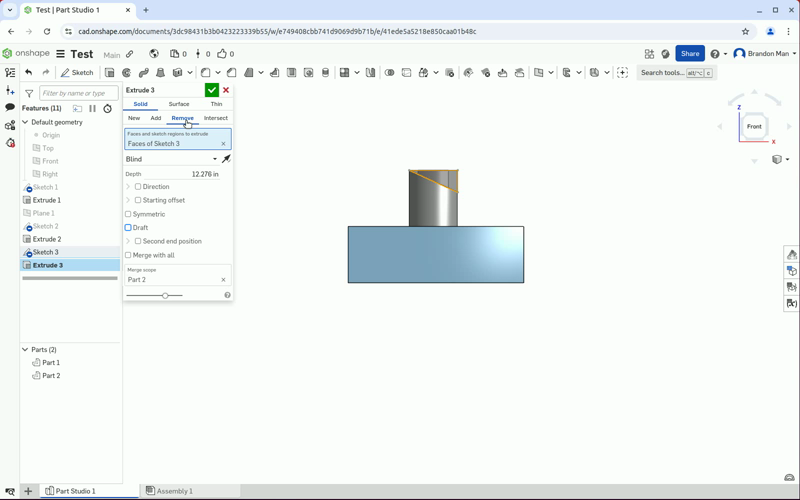
key(space)
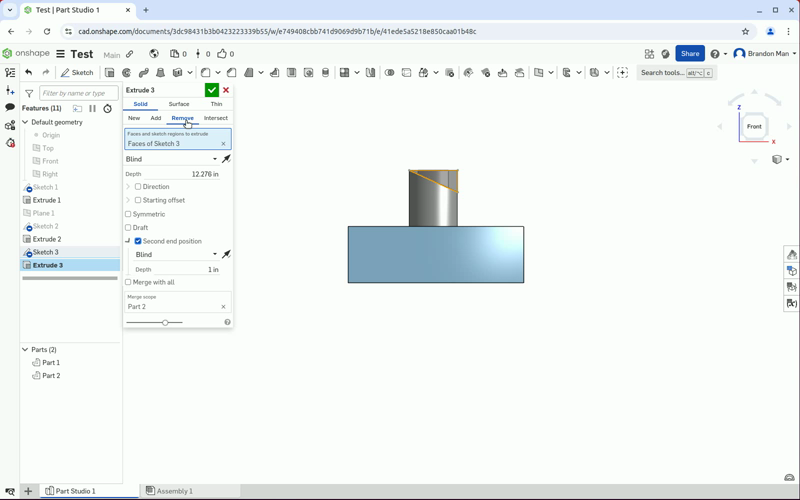
key(tab, 3)
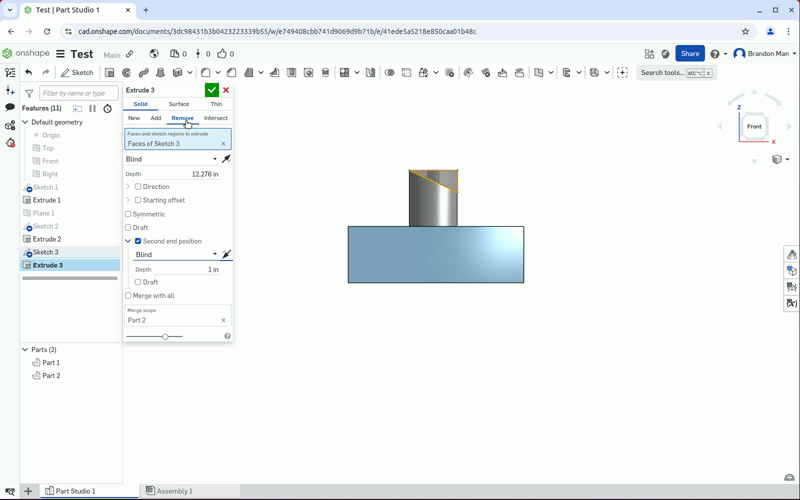
text(14.924)
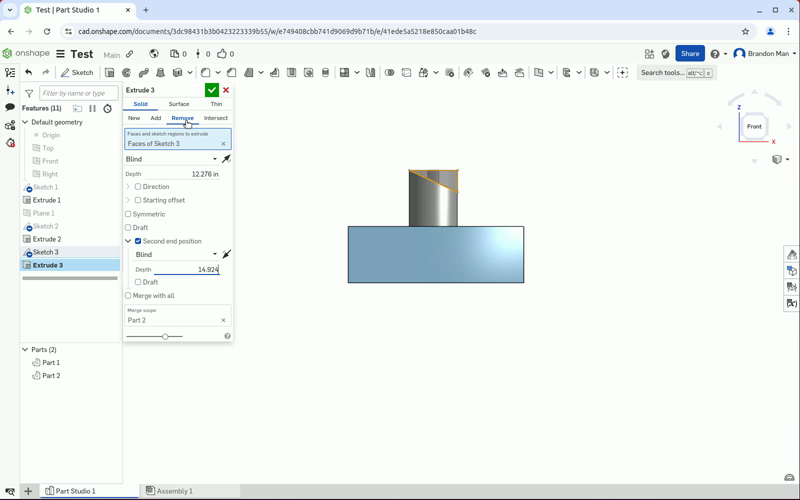
key(tab, 2)
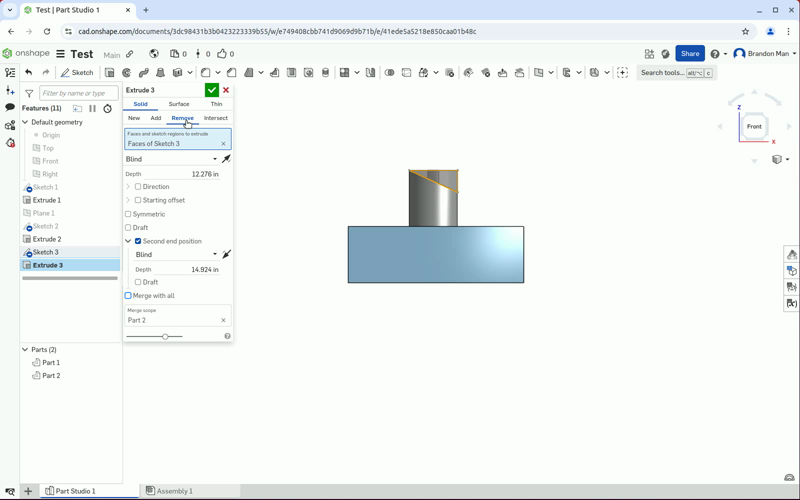
key(space)
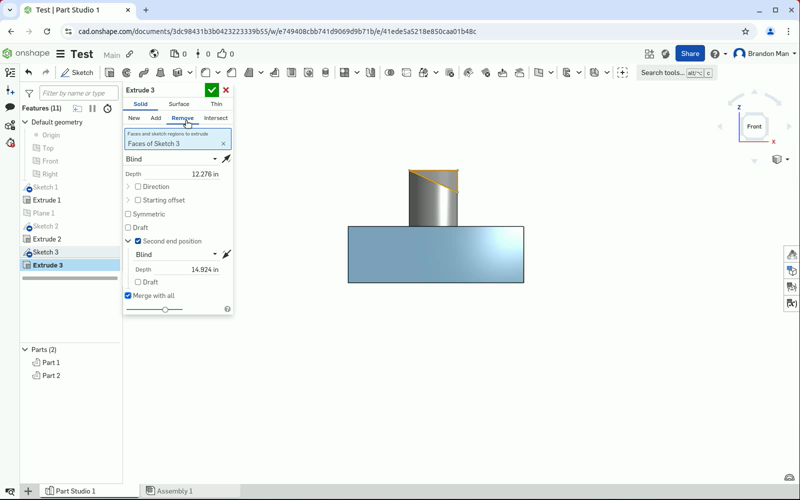
key(enter)
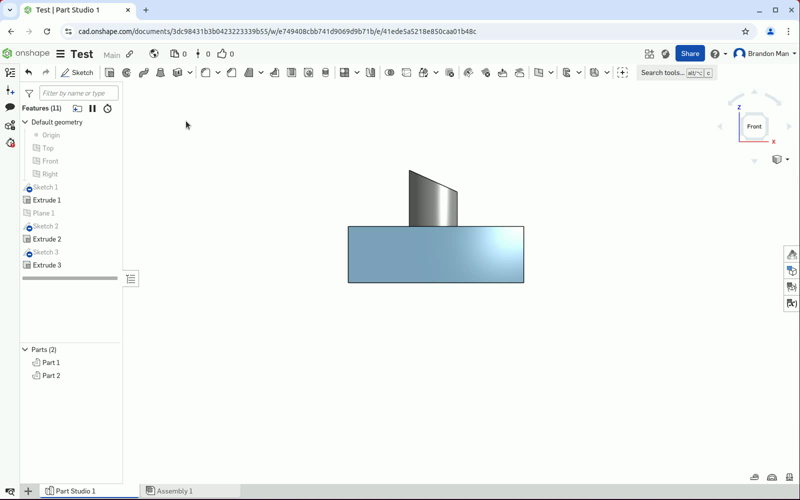
key(shift+h)
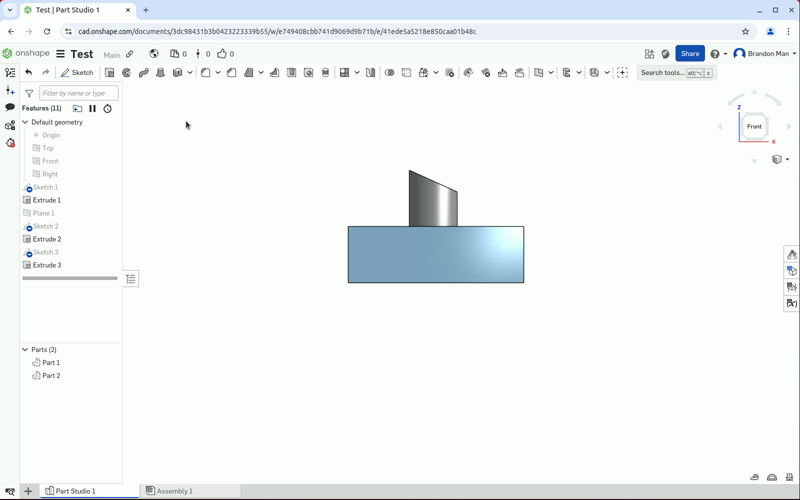
key(shift+h)
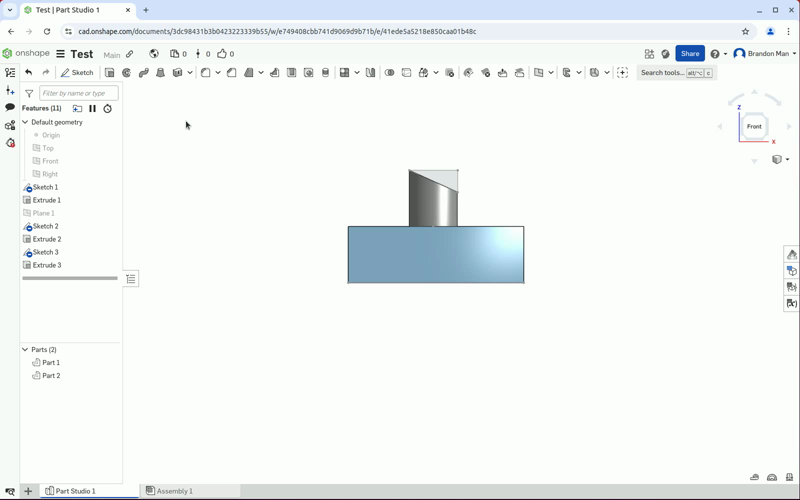
key(shift+7)
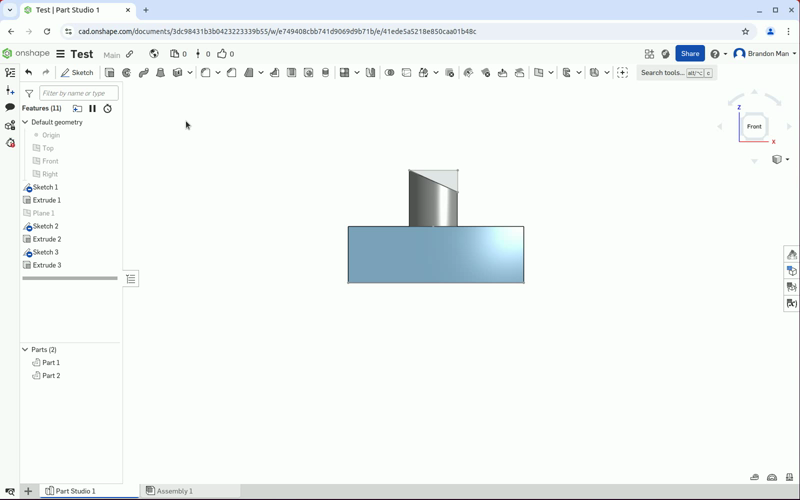
key(left, 2)
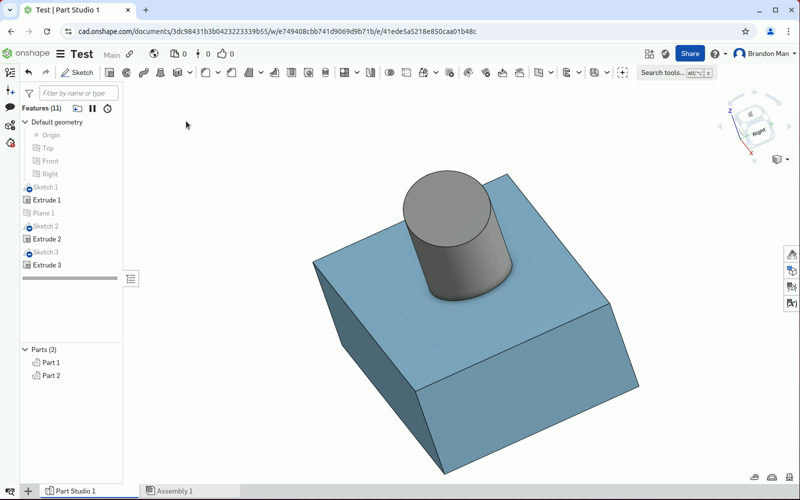
key(down, 2)
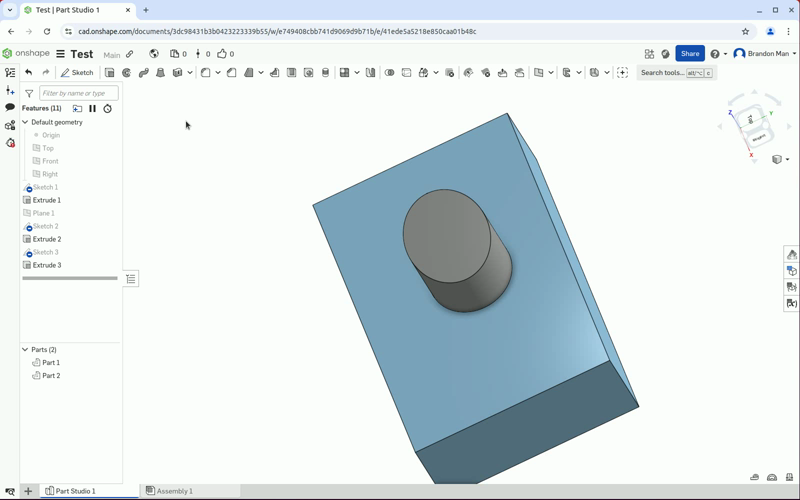
key(up, 2)
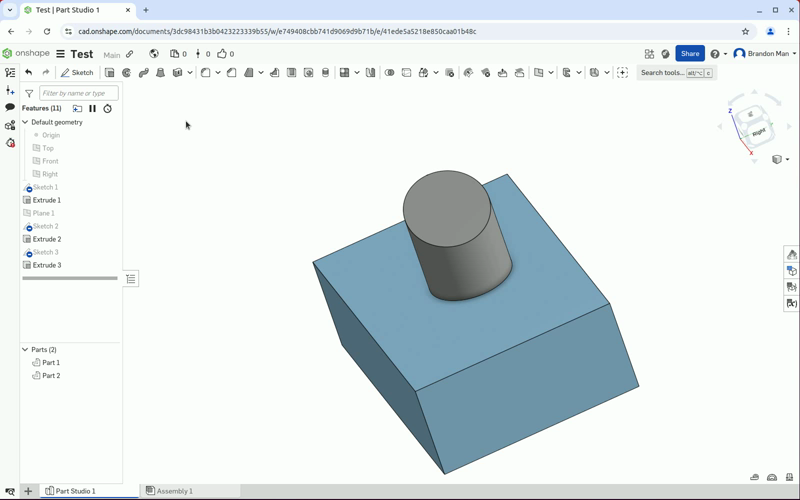
key(right, 2)
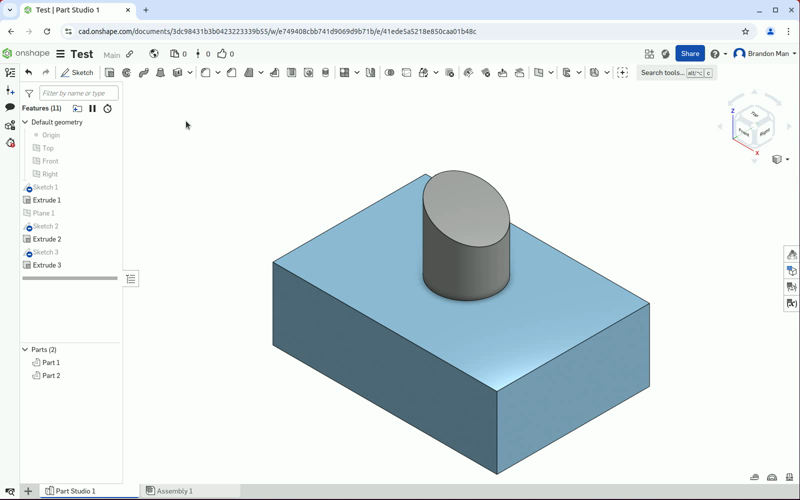
mouse_move(73, 189)
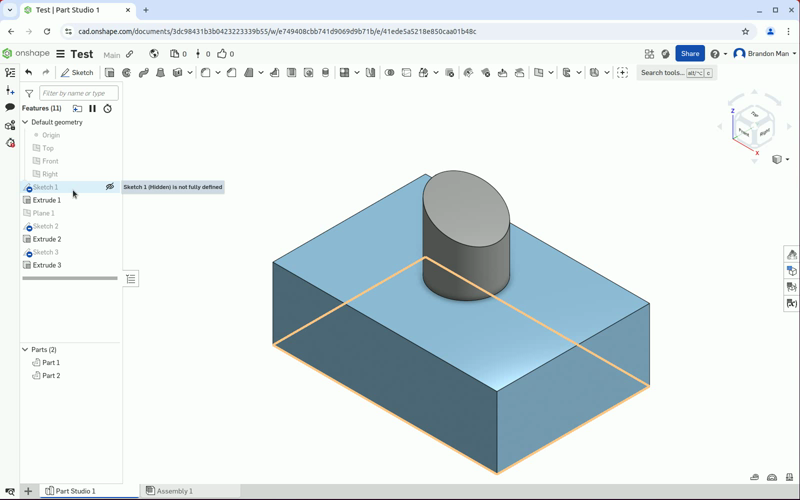
click(73, 189)